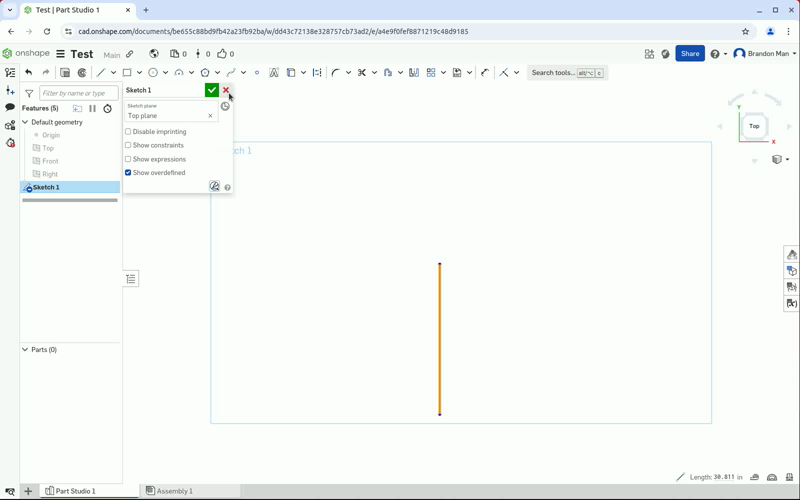
key(shift+h)
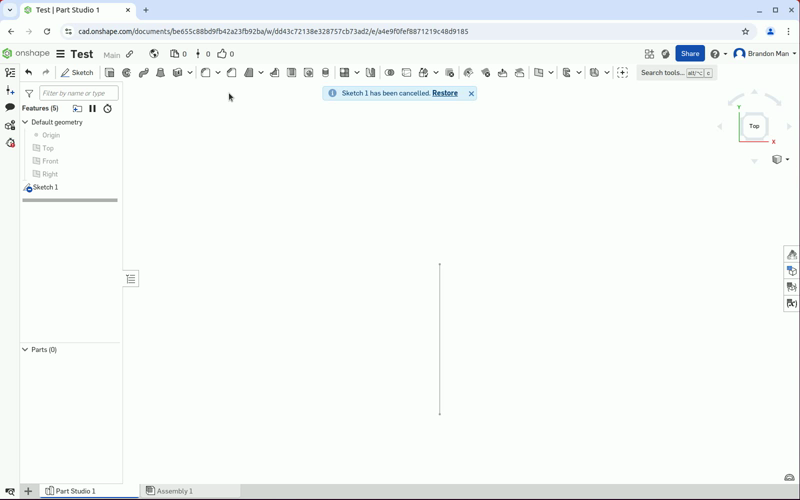
mouse_move(73, 352)
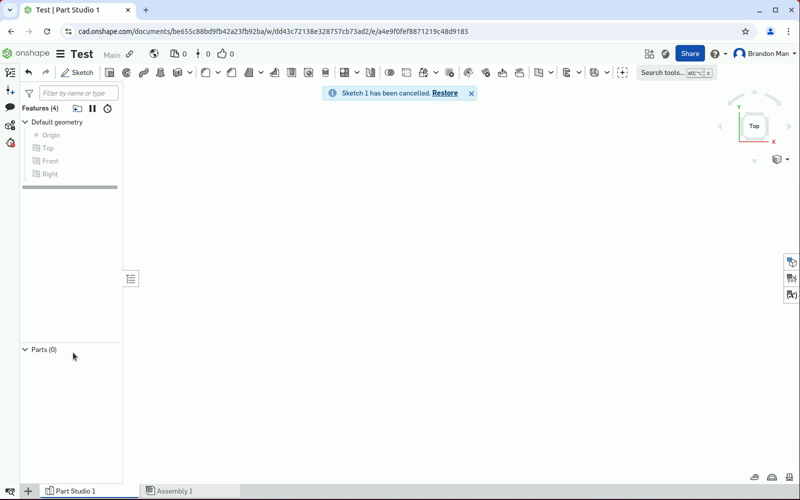
key(y)
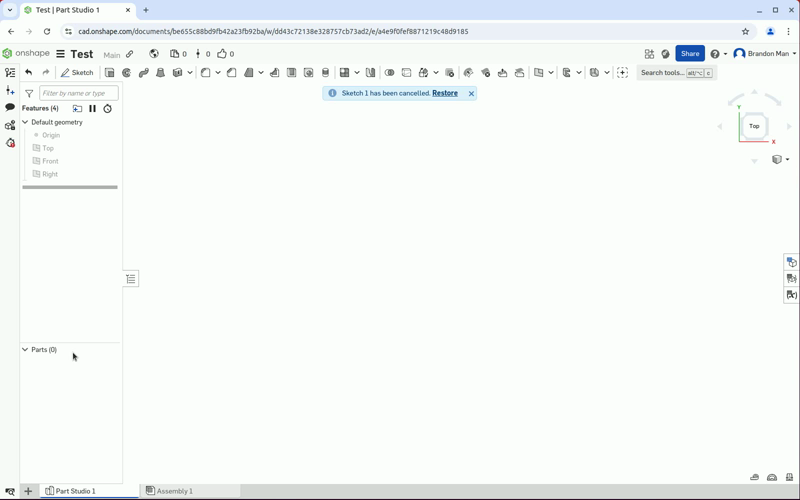
key(shift+p)
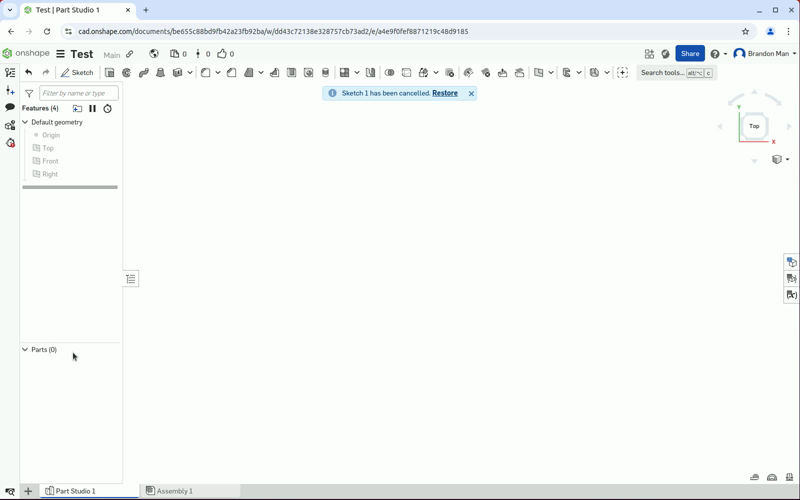
key(space)
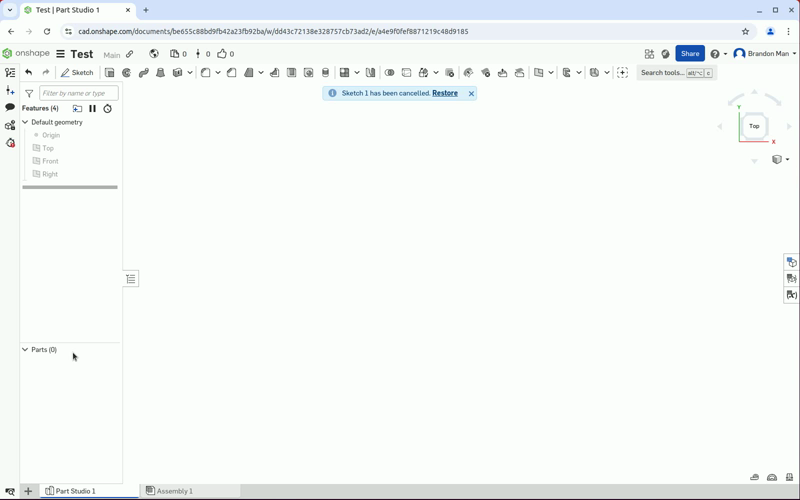
key_down(shift)
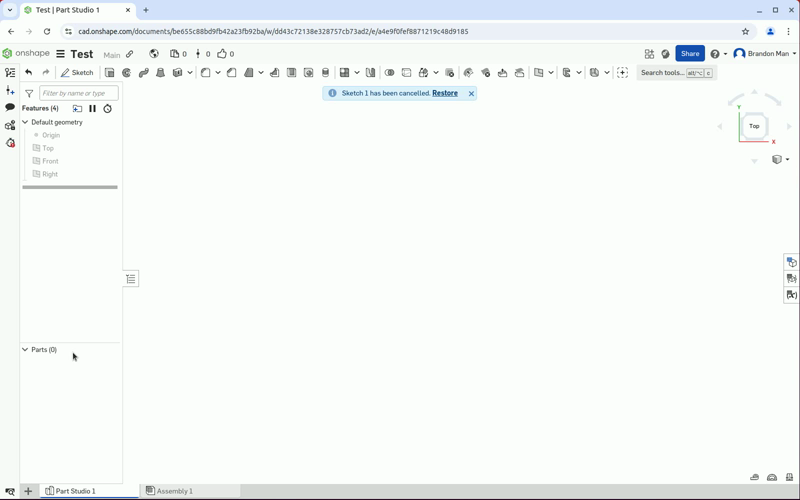
key(up)
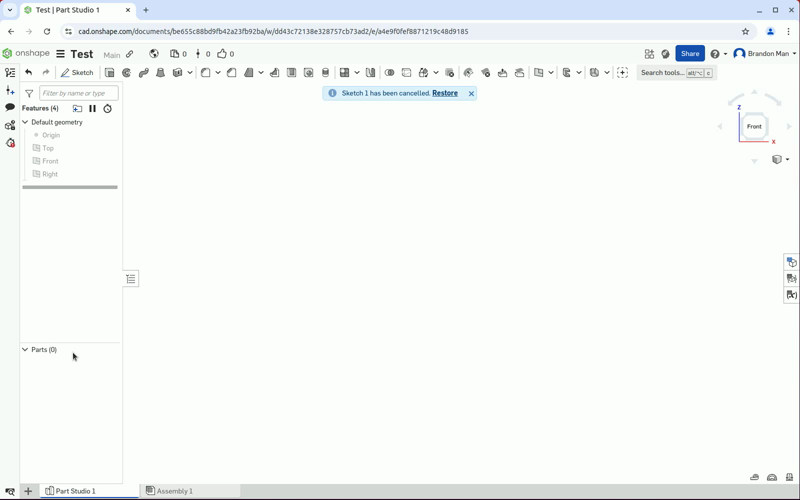
key_up(shift)
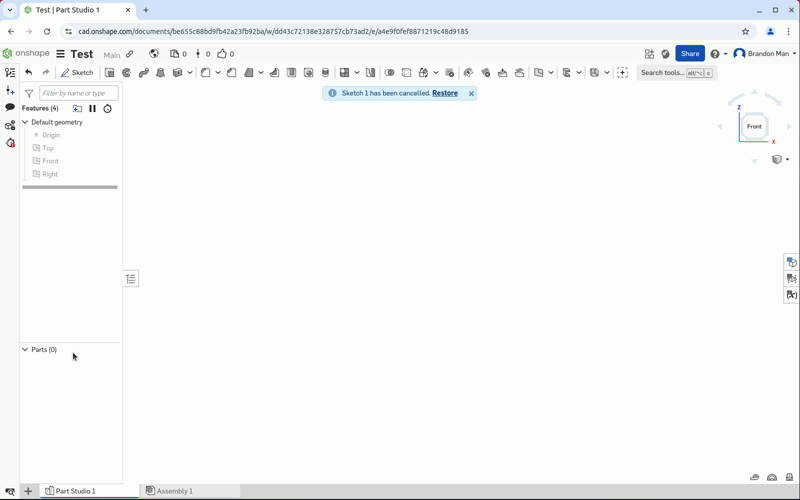
mouse_move(73, 352)
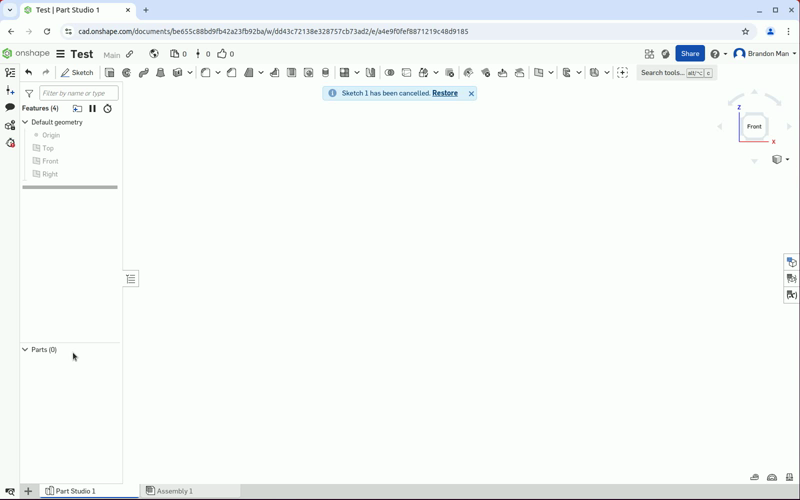
key(shift+y)
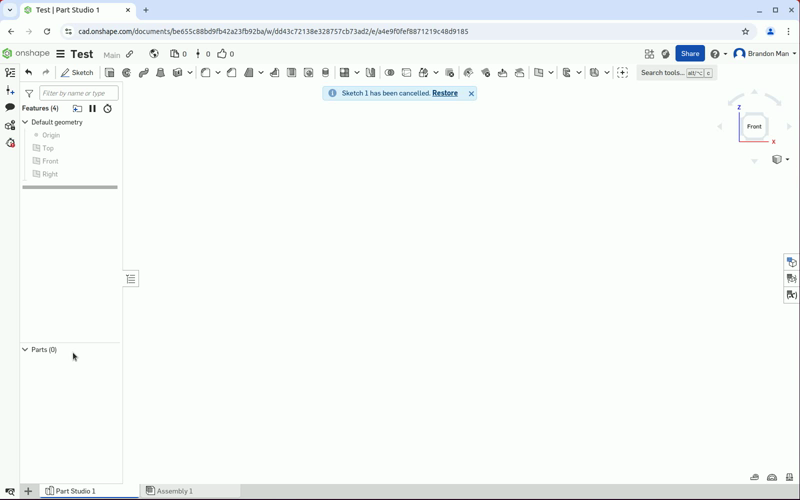
key(shift+s)
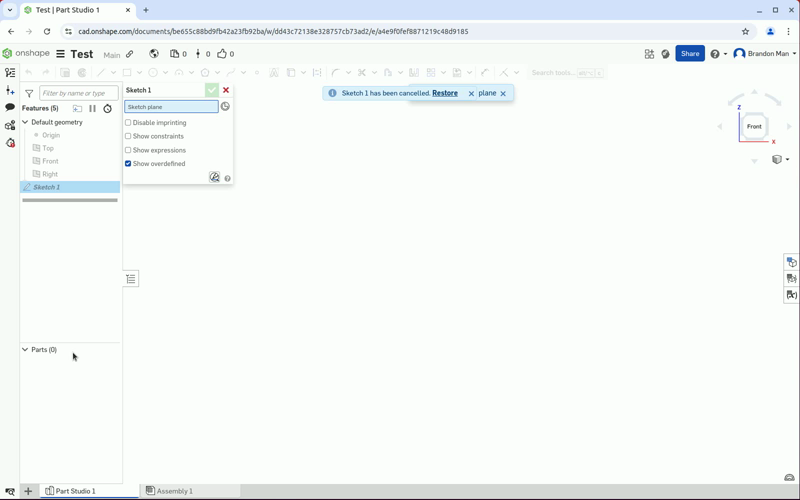
mouse_move(73, 163)
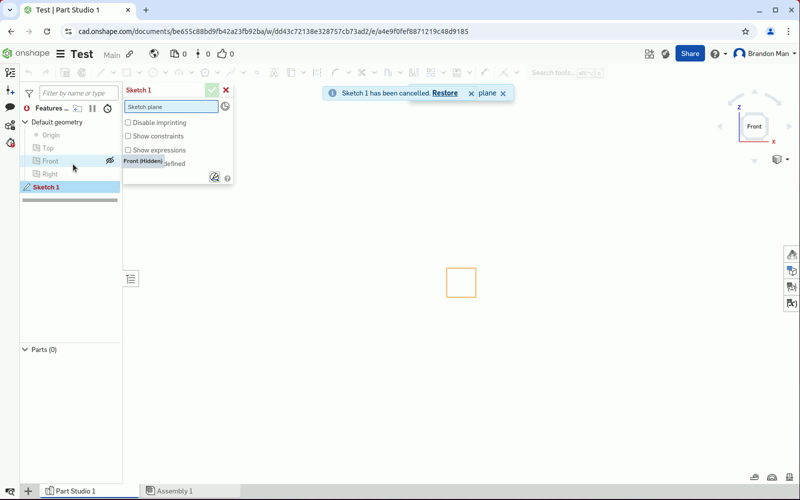
click(73, 163)
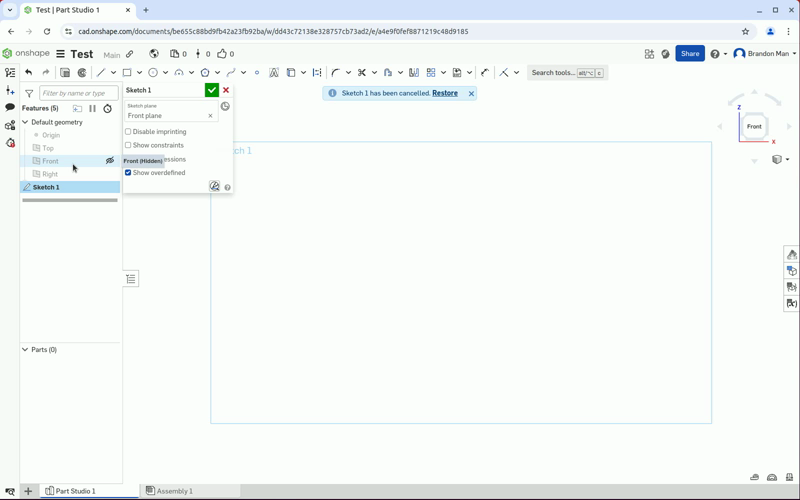
mouse_move(73, 352)
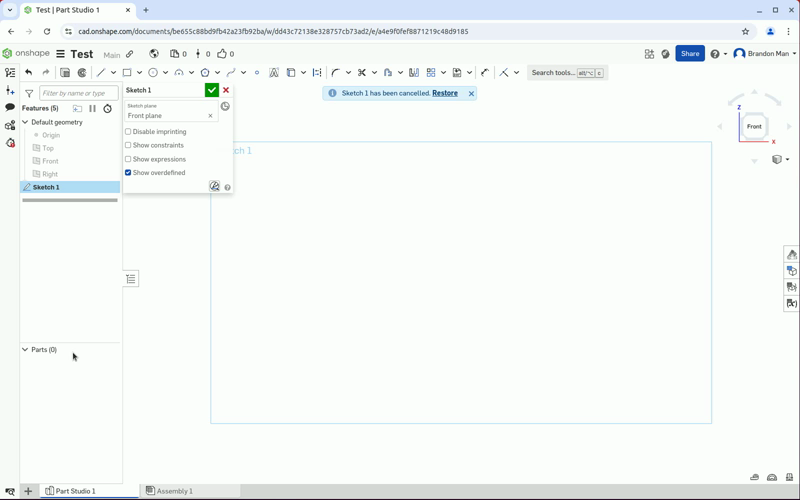
key(y)
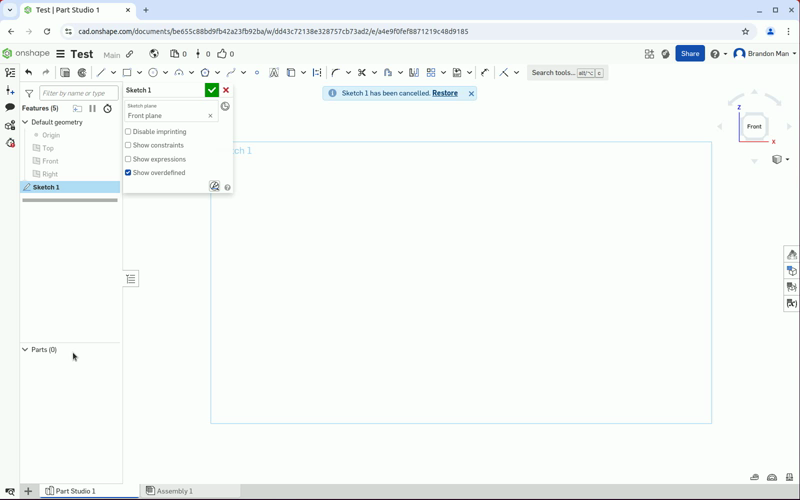
key(l)
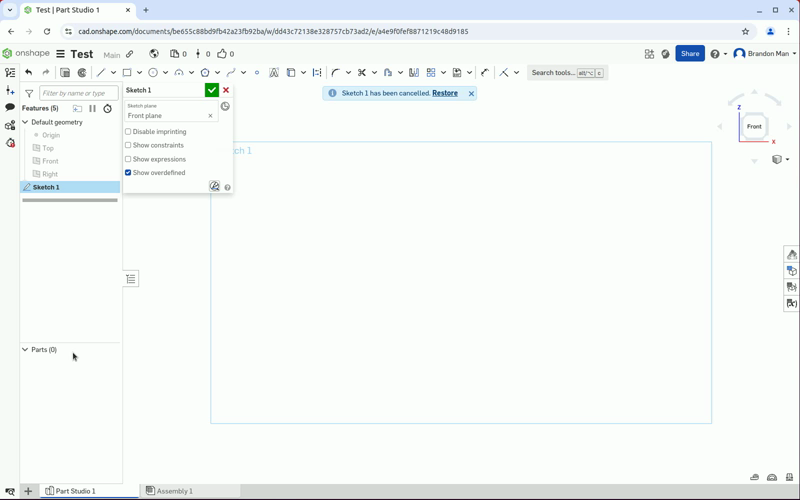
key_down(shift)
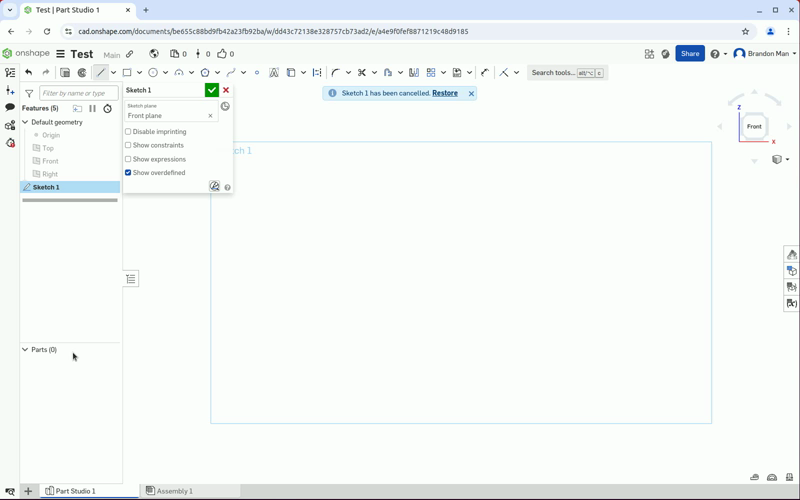
mouse_move(348, 216)
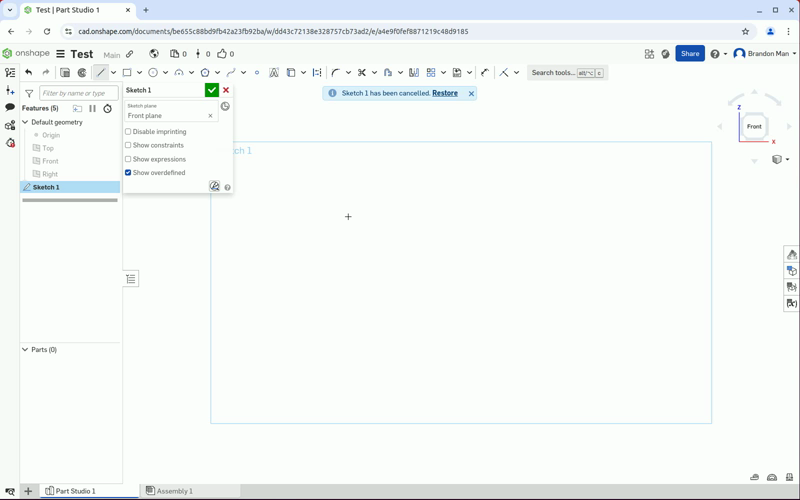
click(348, 216)
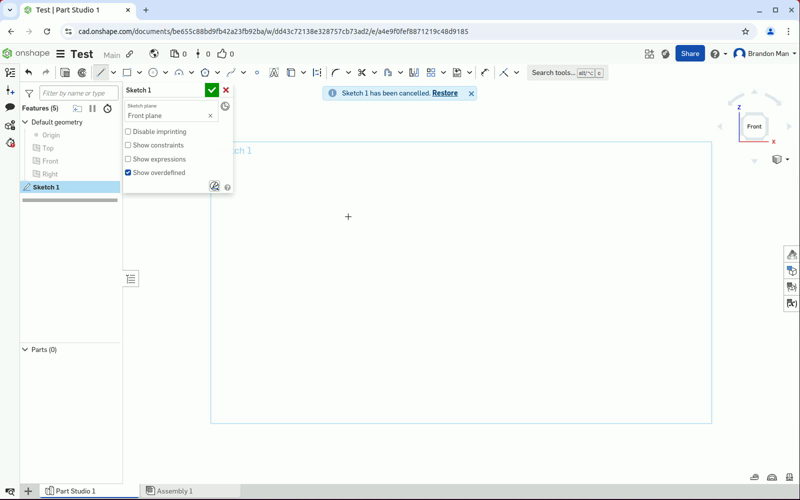
key_up(shift)
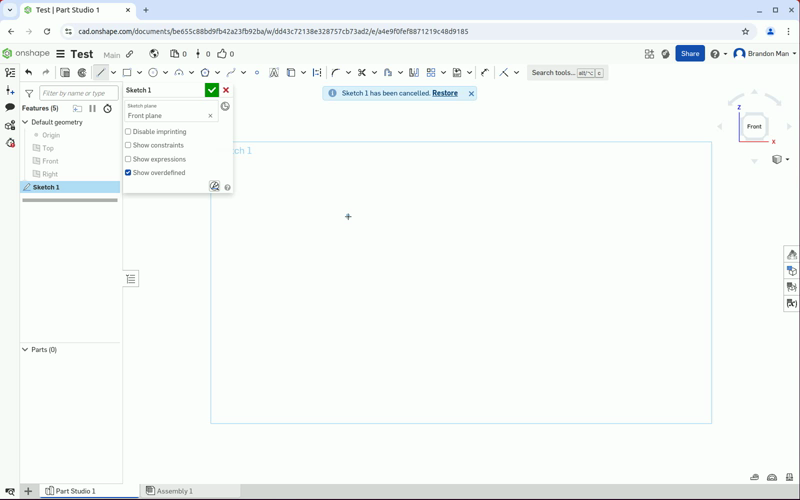
key_down(shift)
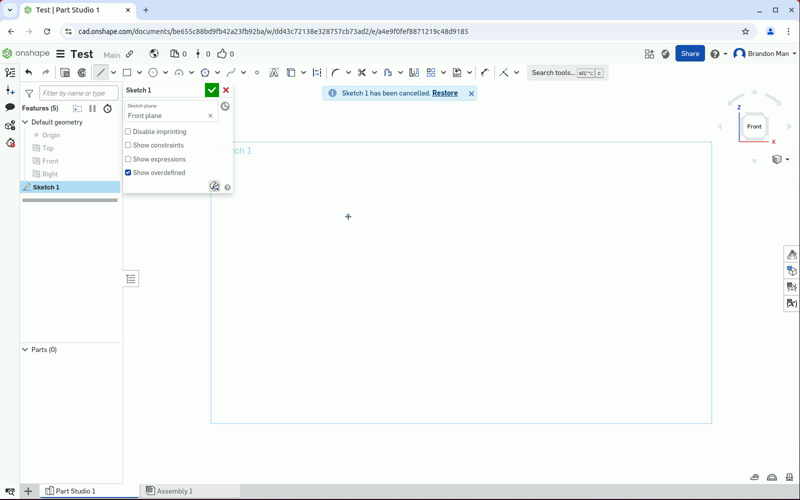
mouse_move(378, 216)
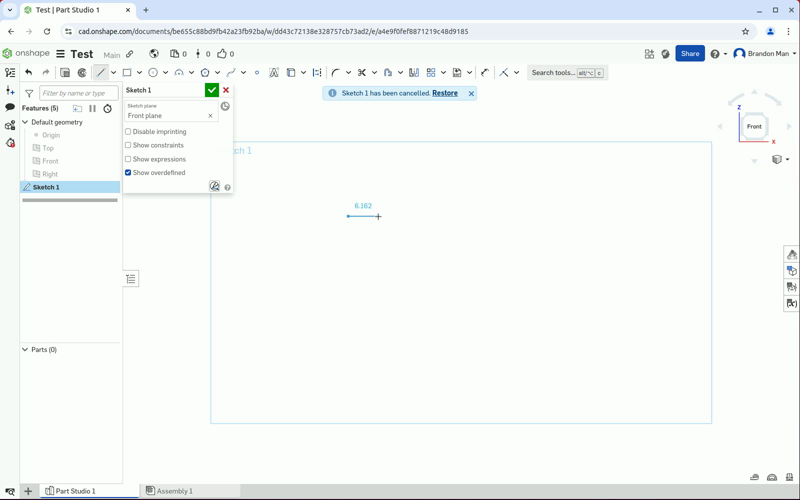
mouse_move(362, 241)
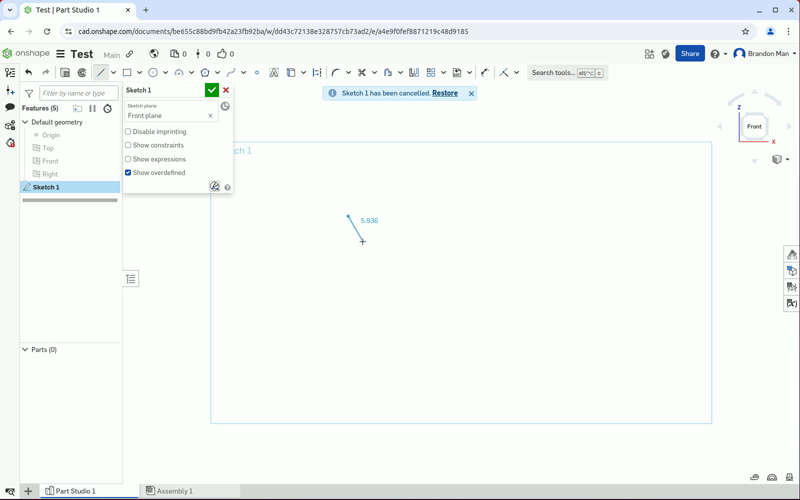
click(362, 241)
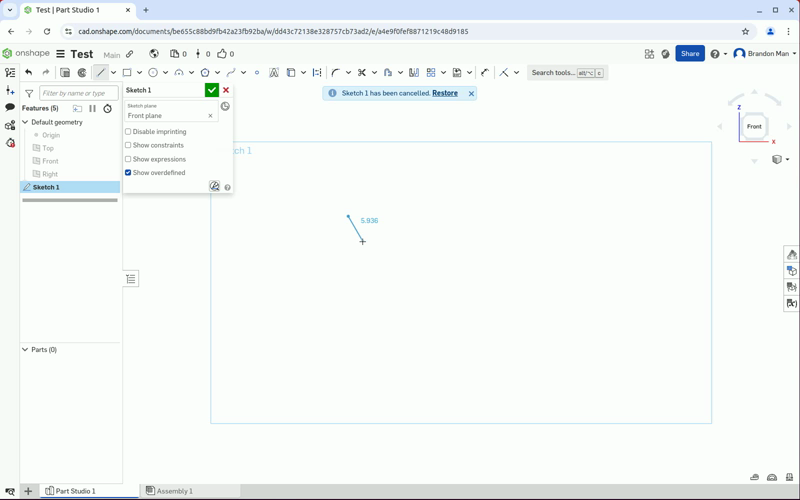
key_up(shift)
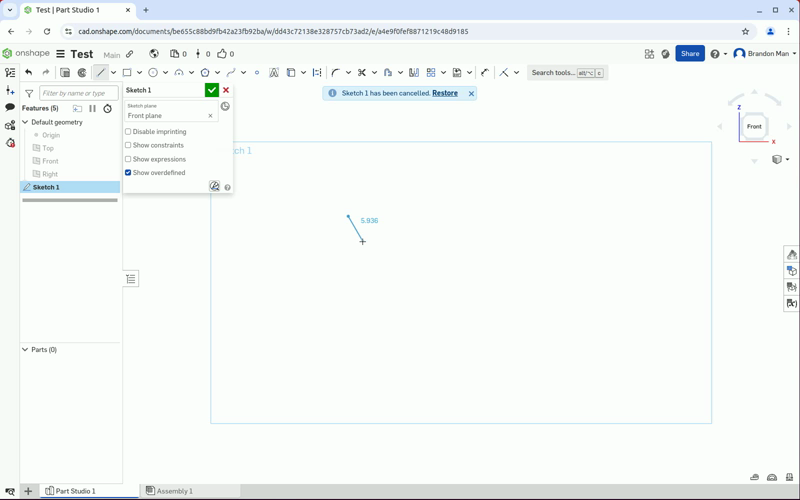
key_down(shift)
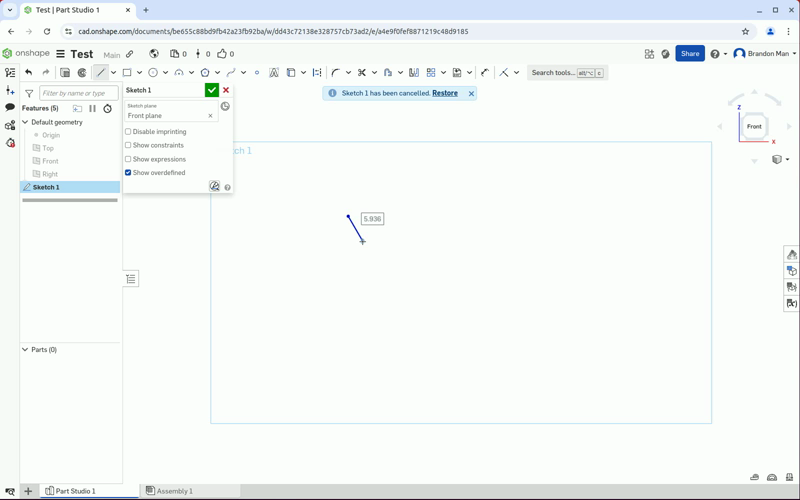
mouse_move(392, 241)
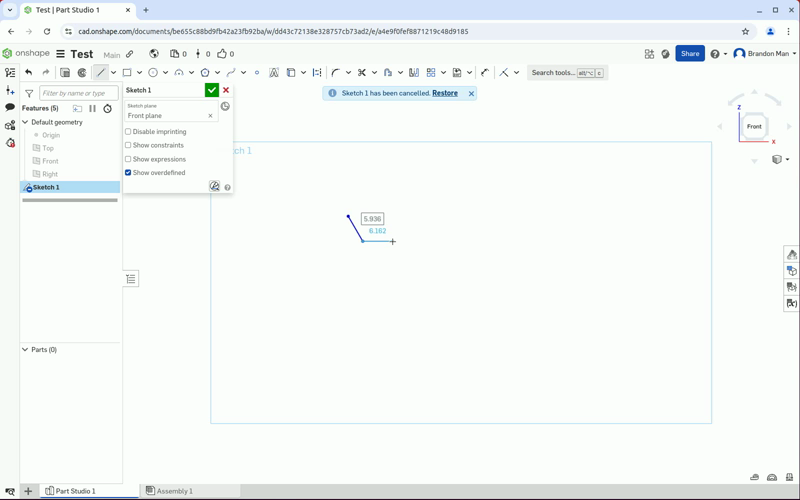
mouse_move(391, 241)
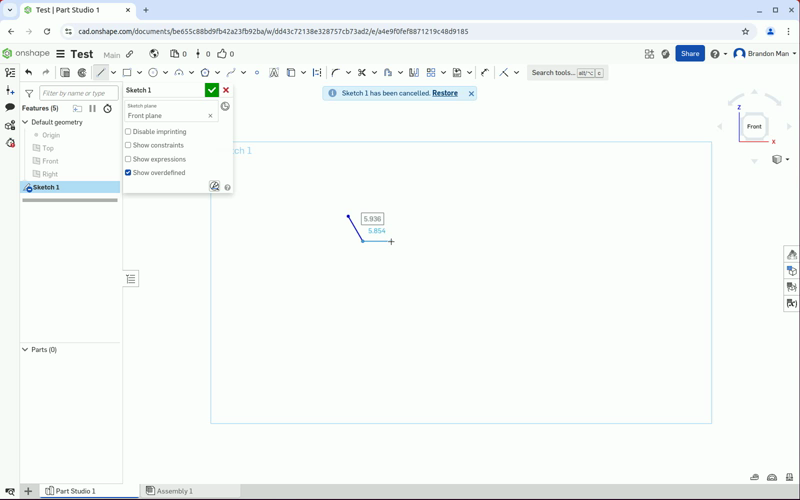
click(391, 241)
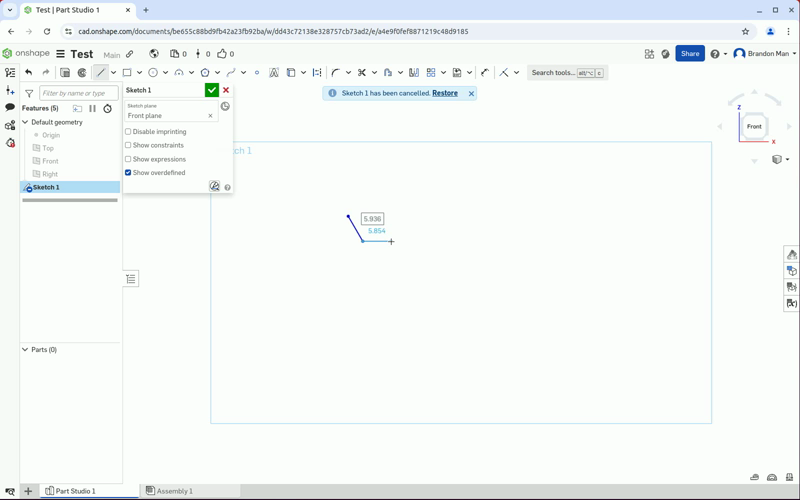
key_up(shift)
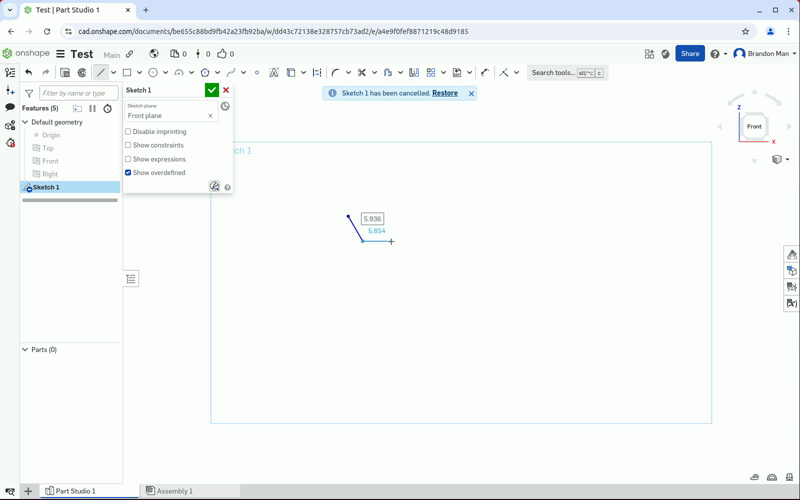
key_down(shift)
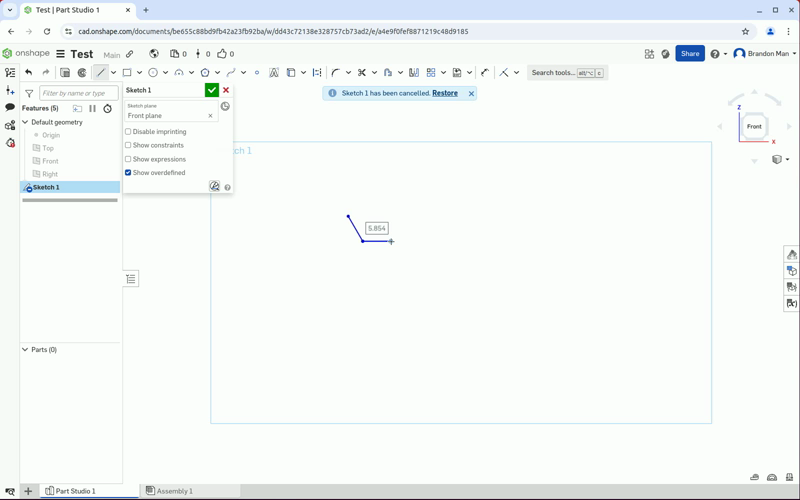
mouse_move(421, 241)
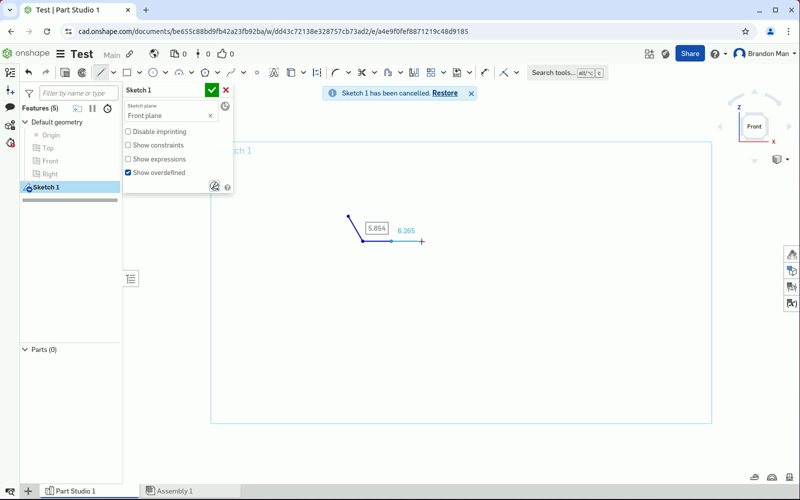
mouse_move(406, 216)
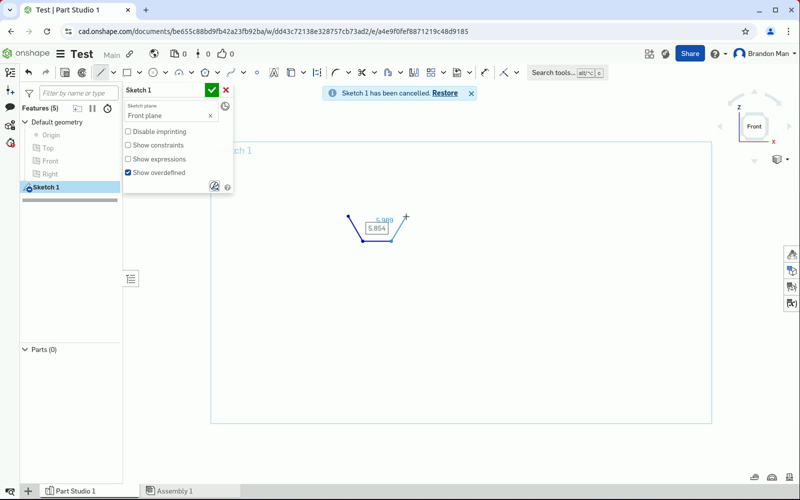
click(406, 216)
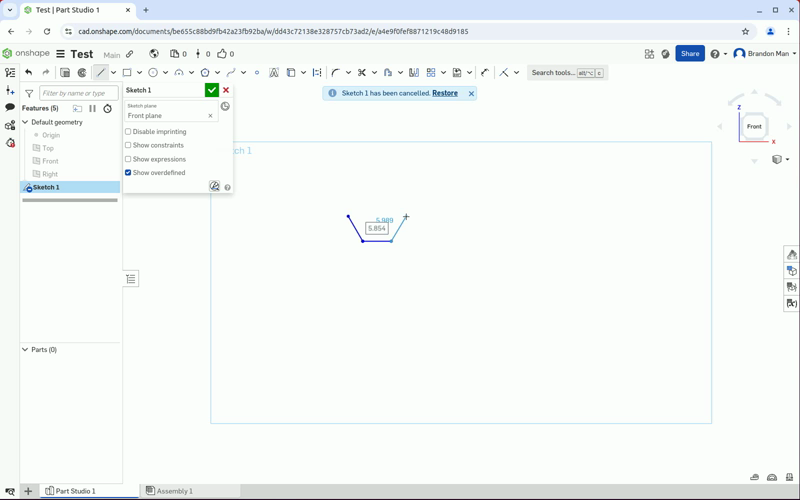
key_up(shift)
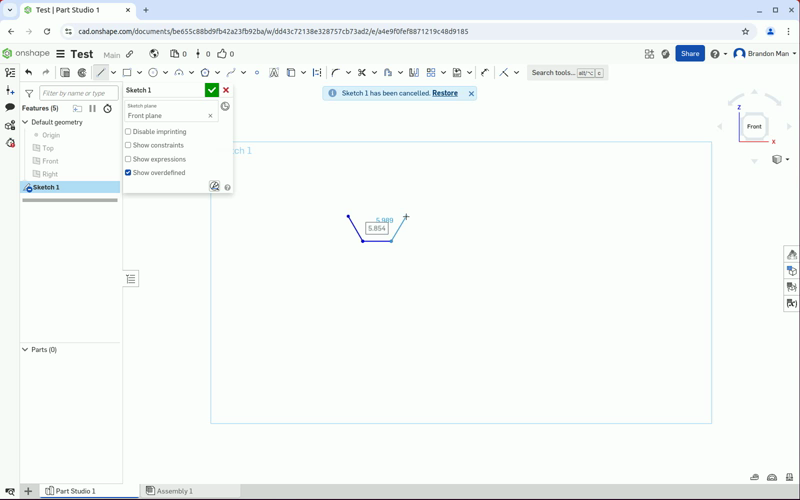
key_down(shift)
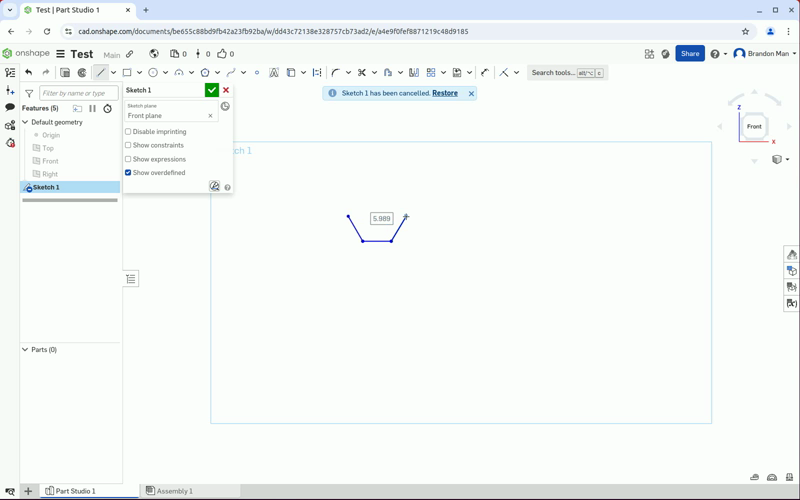
mouse_move(436, 216)
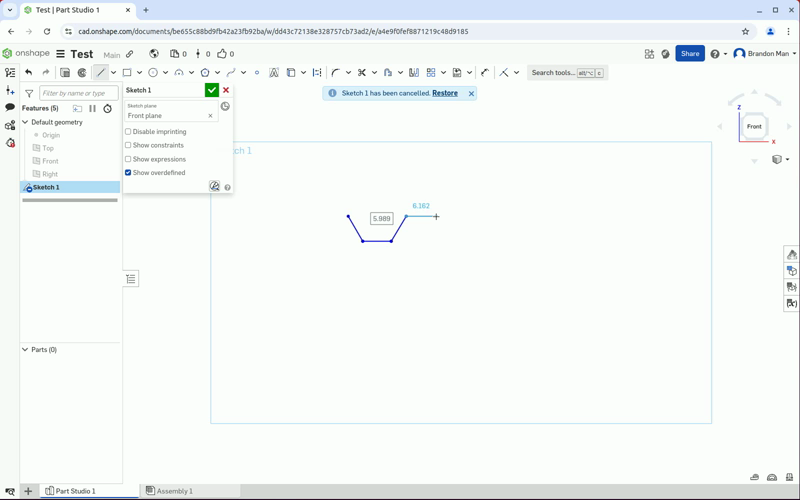
mouse_move(391, 191)
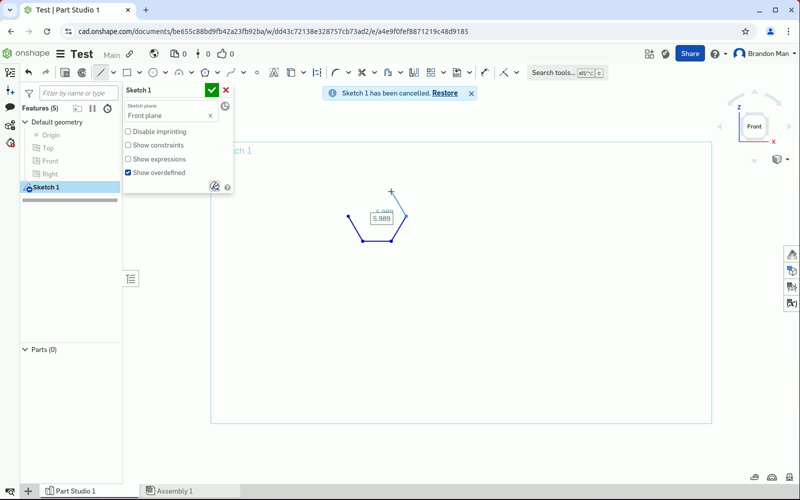
click(391, 191)
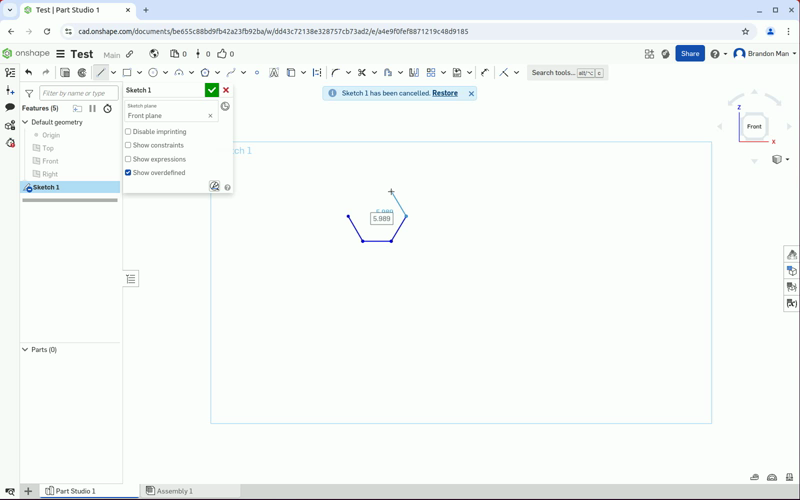
key_up(shift)
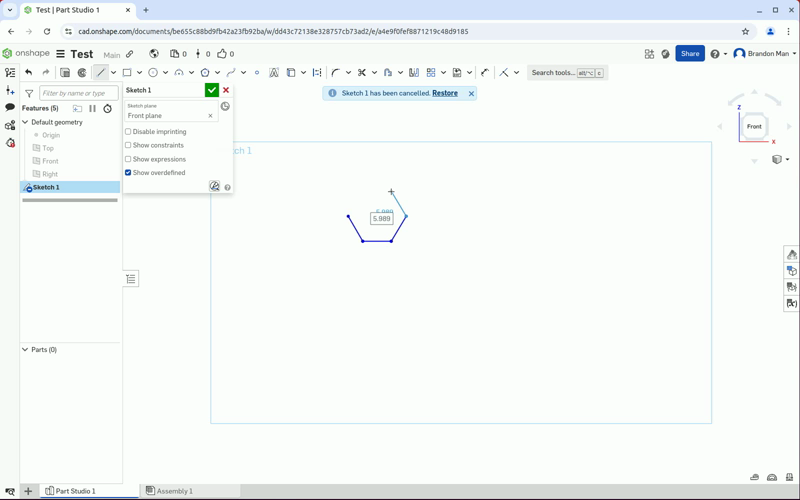
key_down(shift)
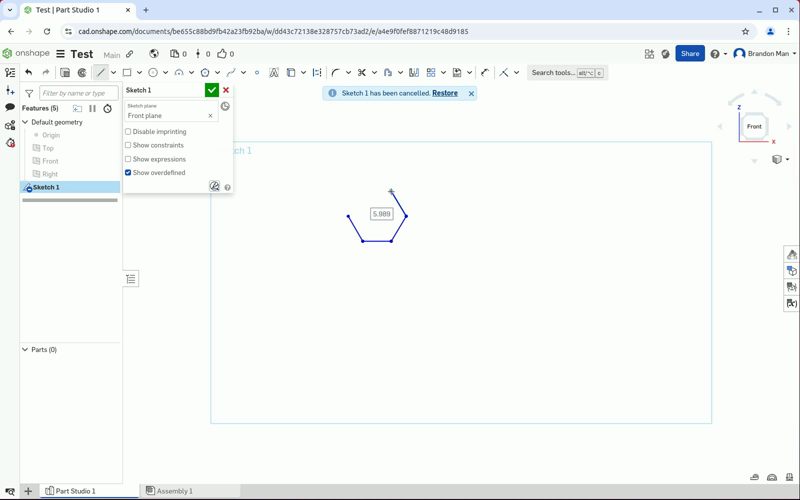
mouse_move(421, 191)
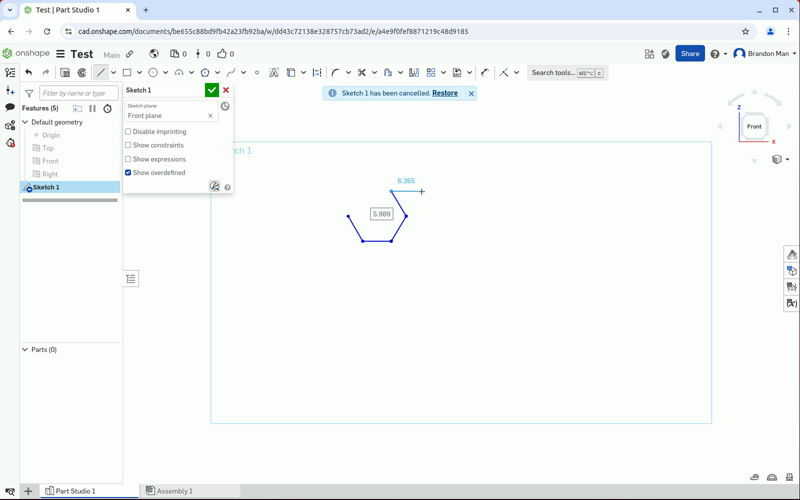
mouse_move(362, 191)
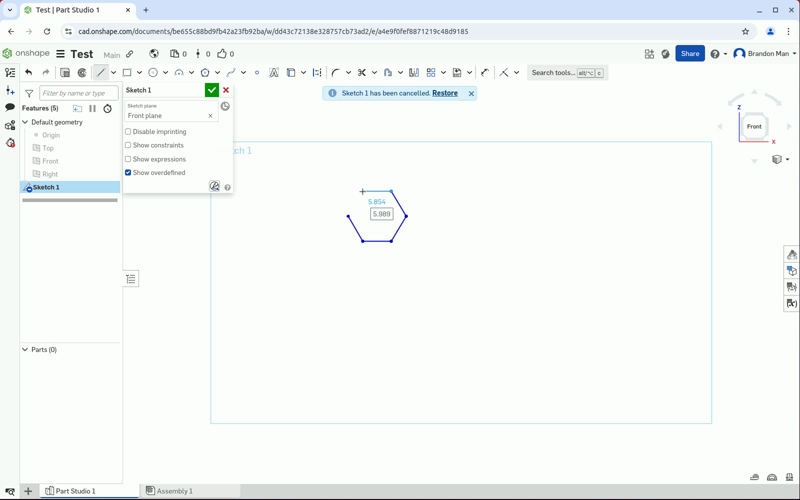
click(362, 191)
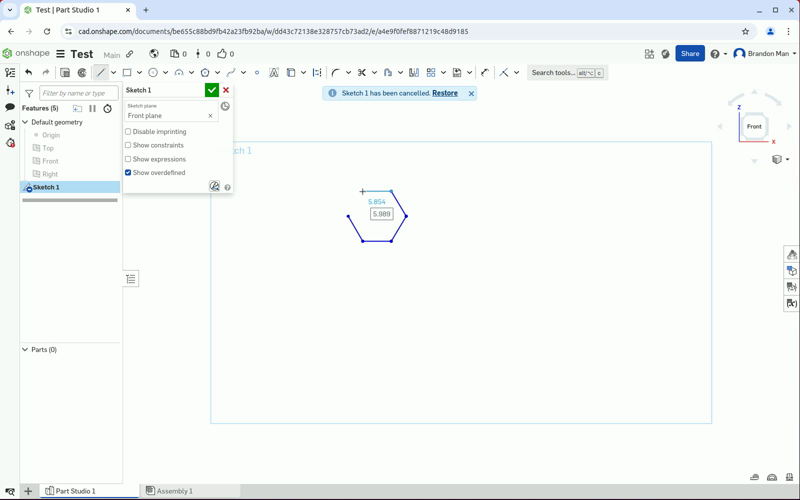
key_up(shift)
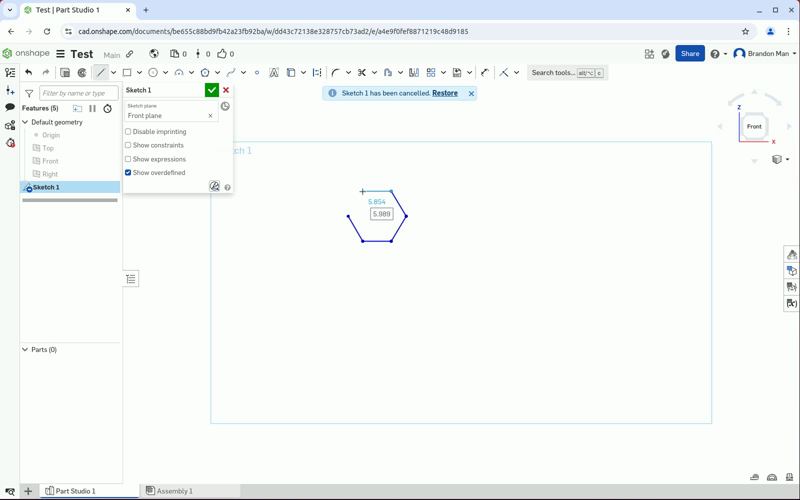
mouse_move(392, 191)
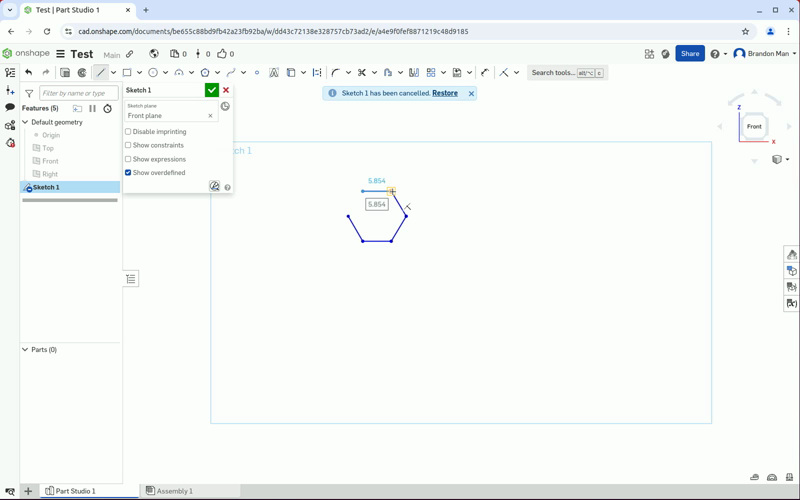
key_down(shift)
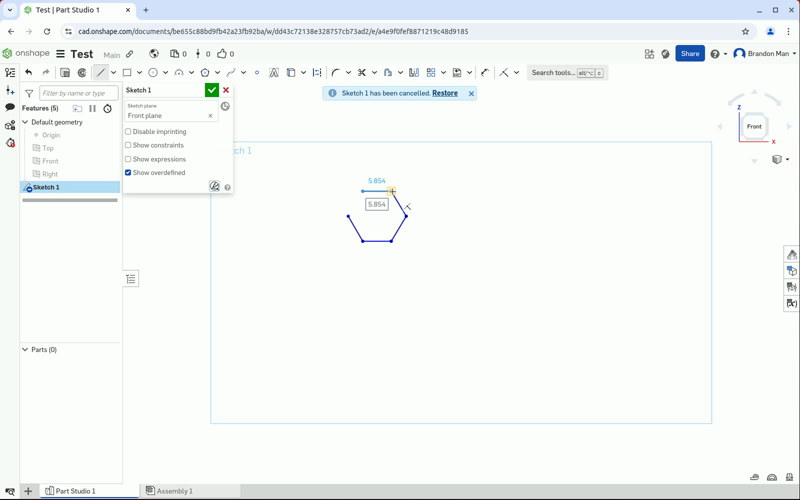
mouse_move(348, 216)
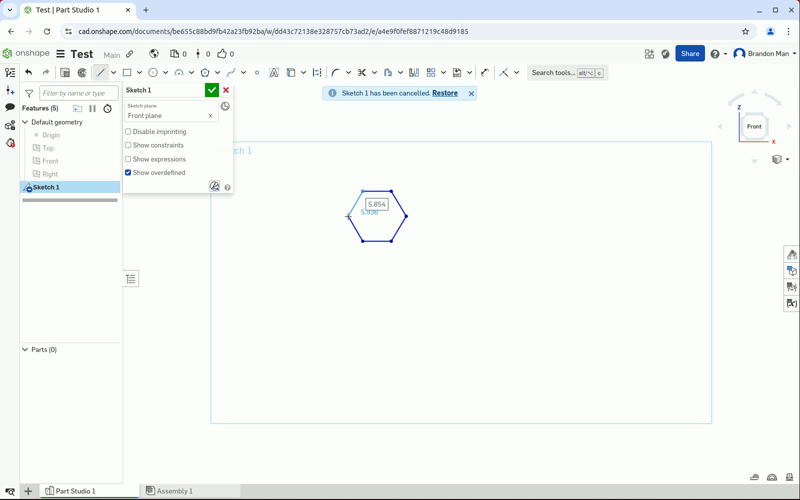
key_up(shift)
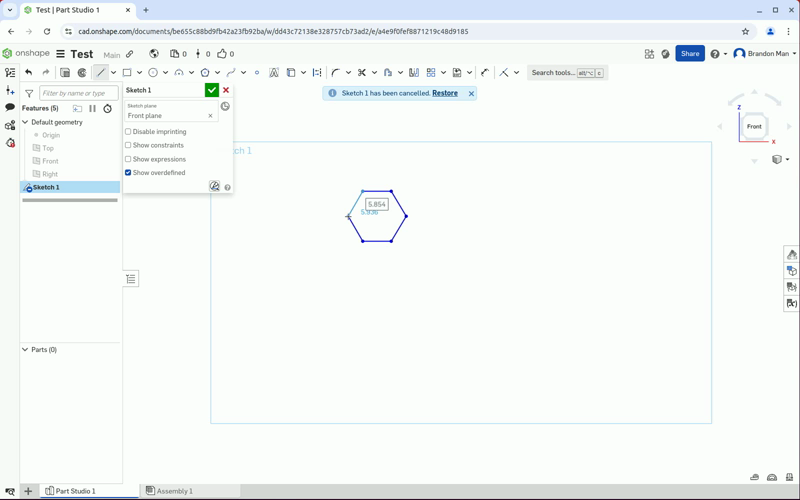
click(348, 216)
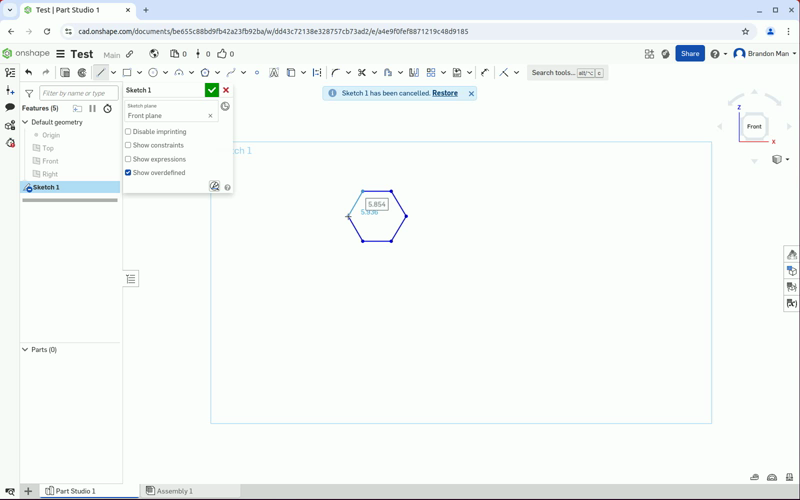
key(esc)
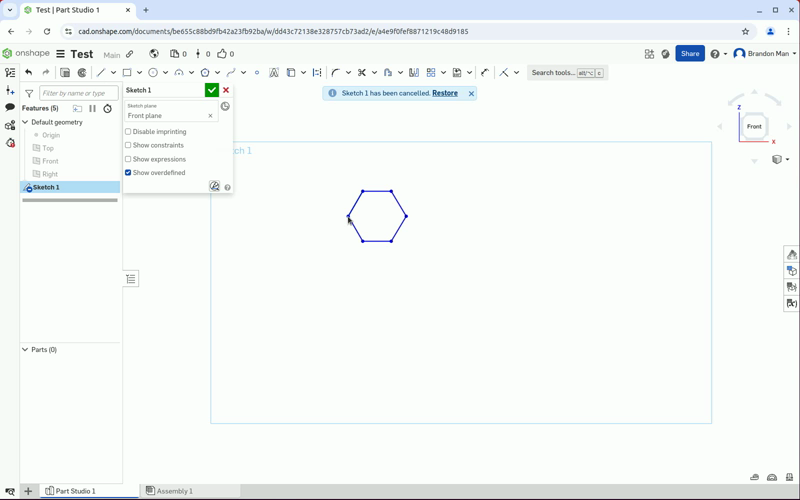
key(c)
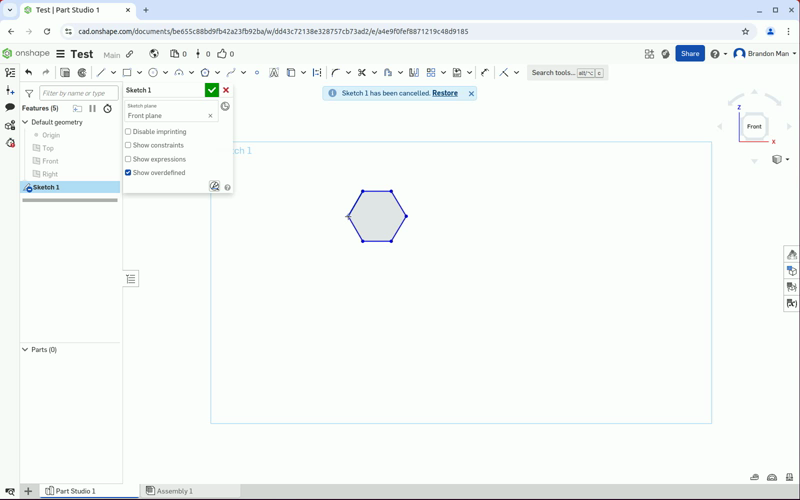
key_down(shift)
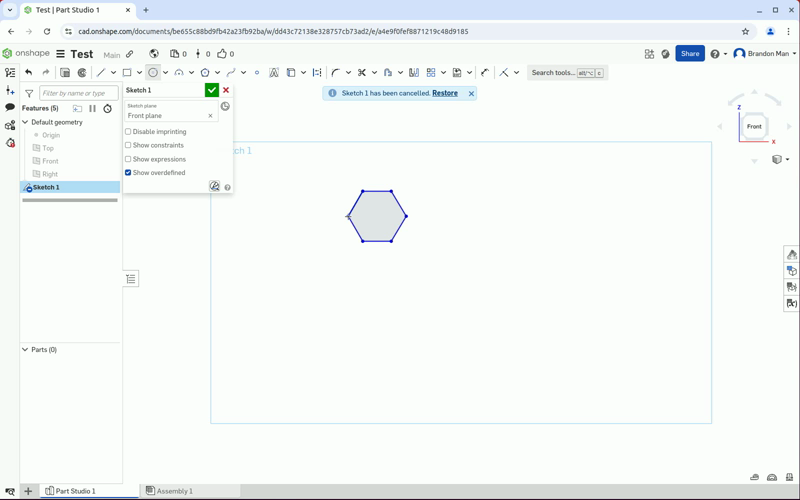
mouse_move(377, 216)
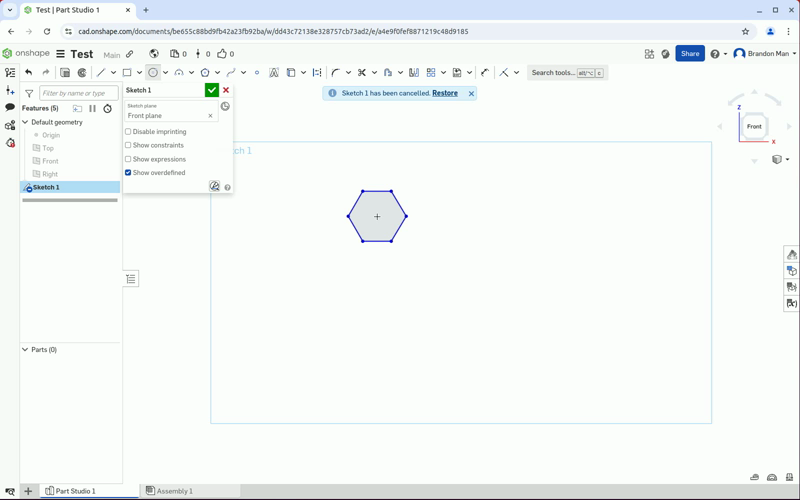
click(377, 216)
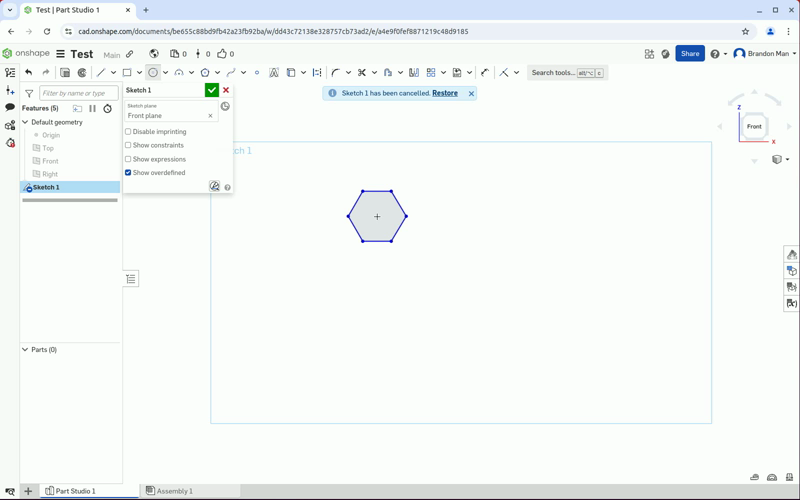
key_up(shift)
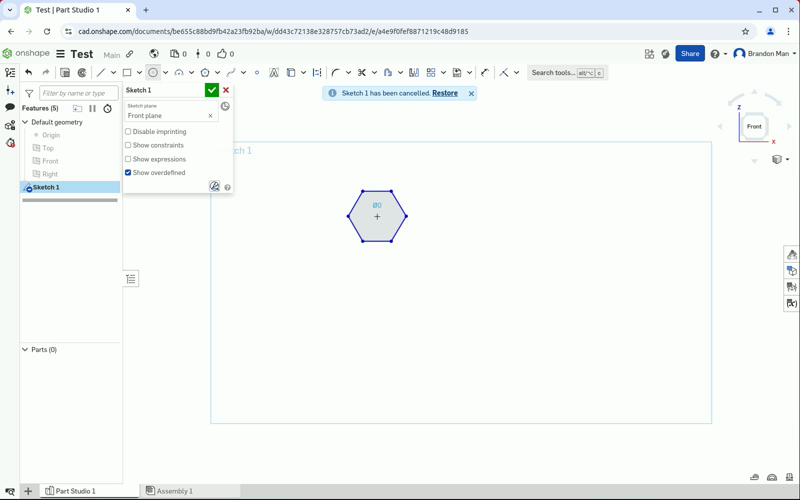
mouse_move(387, 216)
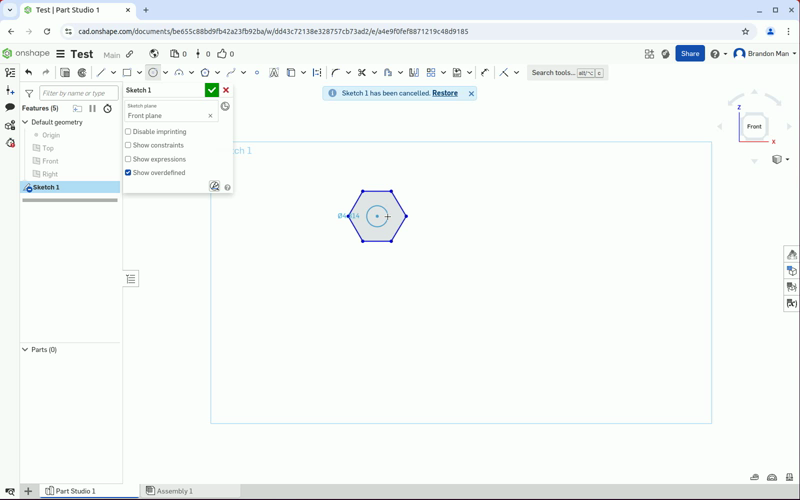
click(387, 216)
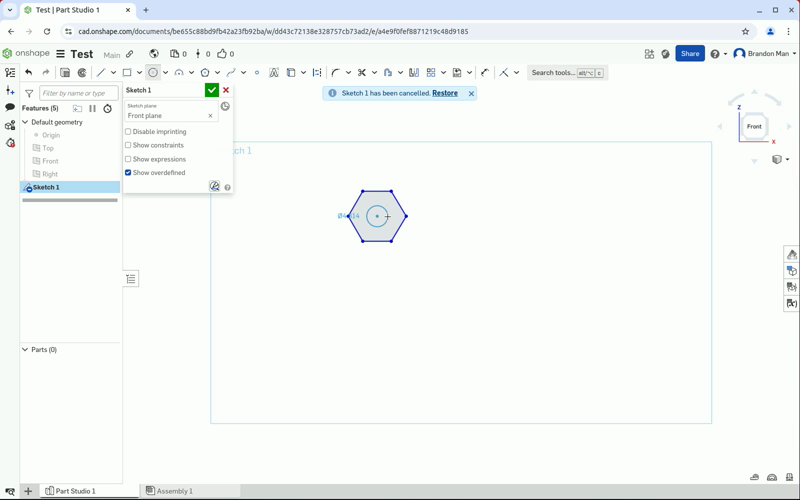
key(esc)
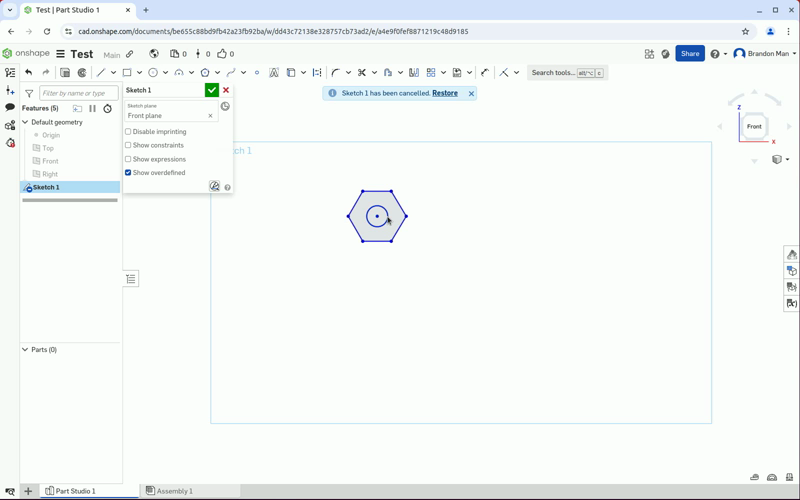
mouse_move(362, 206)
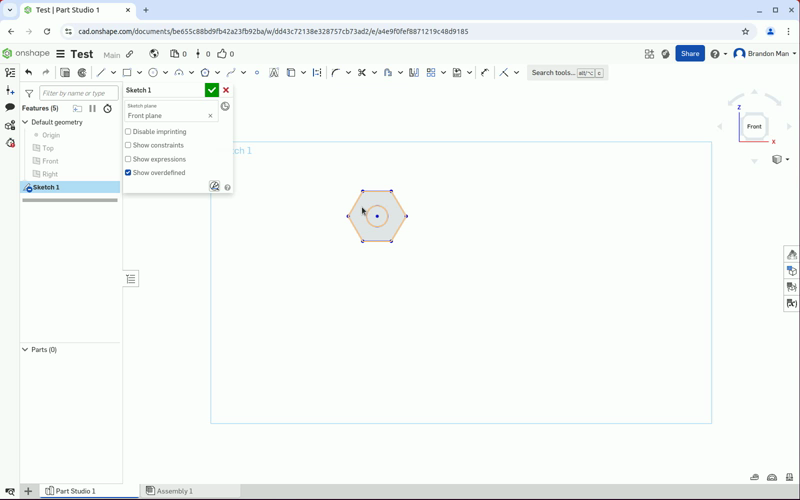
click(362, 206)
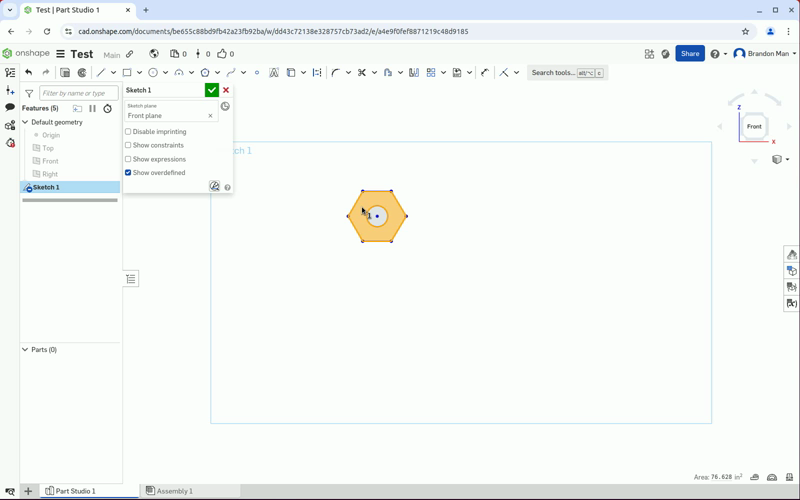
mouse_move(73, 352)
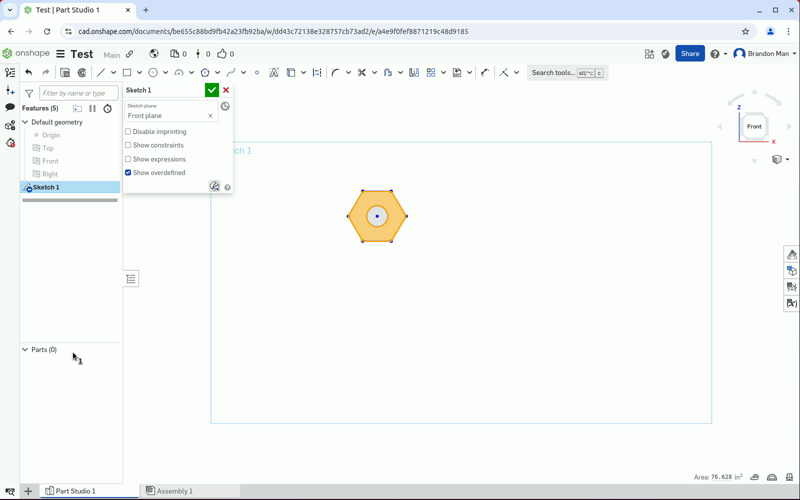
key(shift+y)
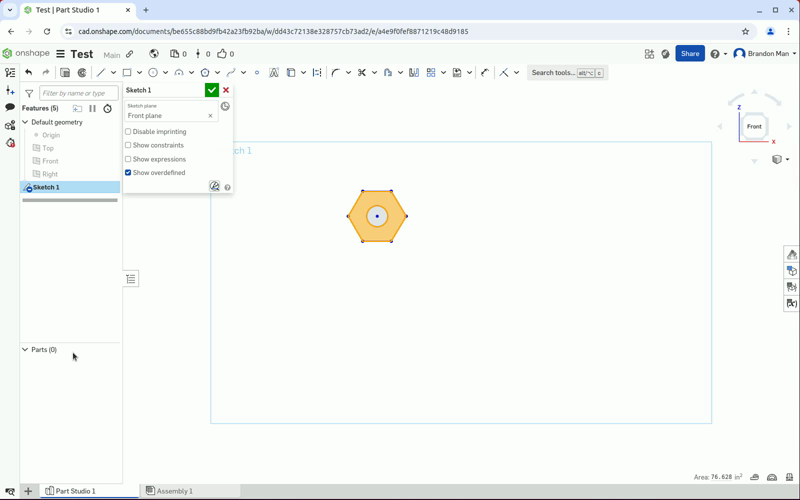
key(shift+e)
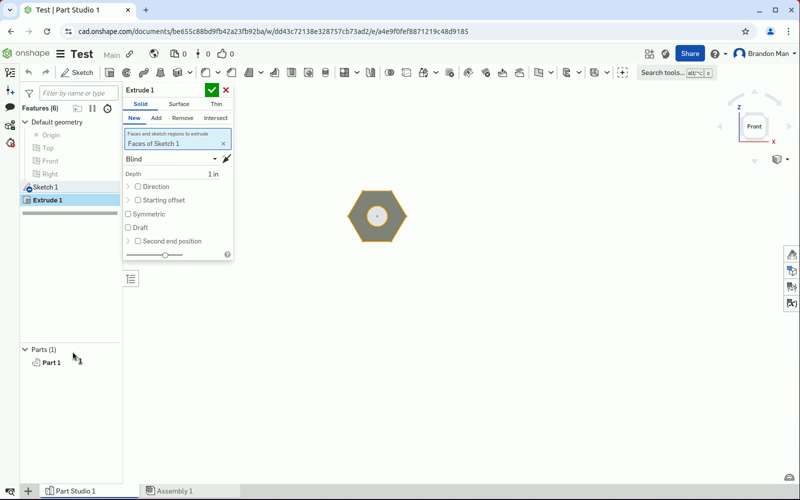
mouse_move(143, 106)
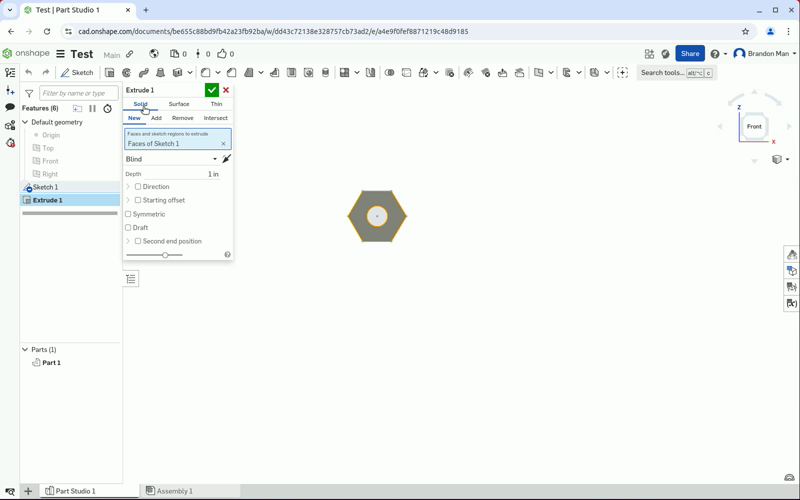
click(143, 106)
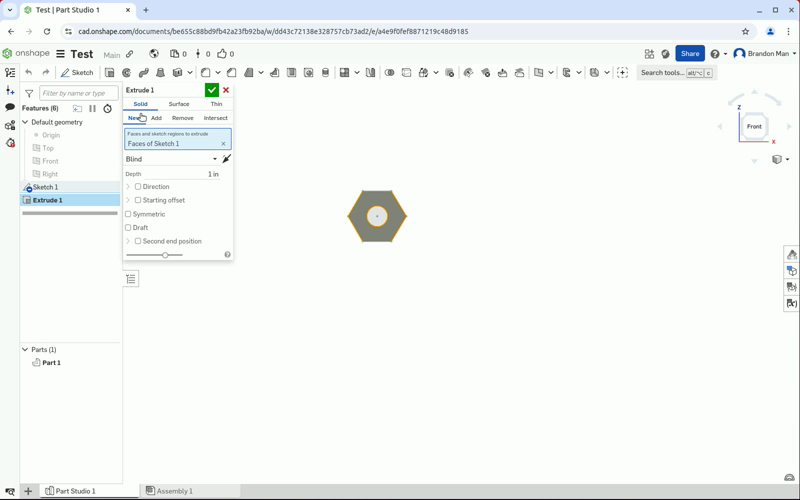
mouse_move(137, 120)
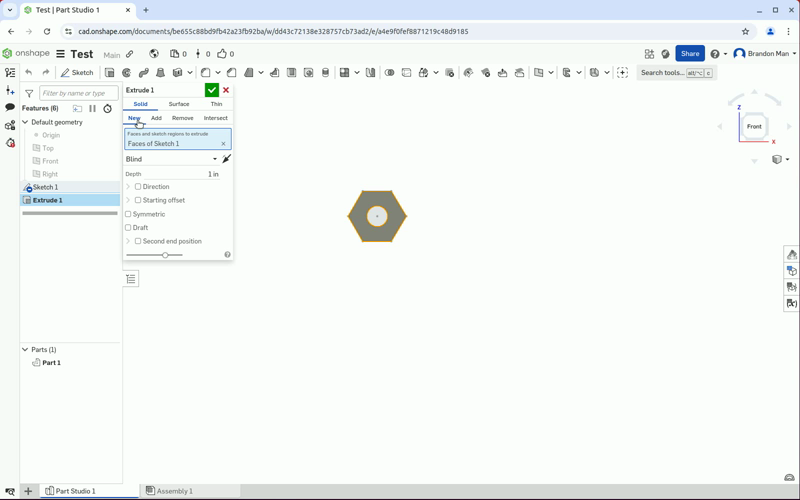
click(137, 120)
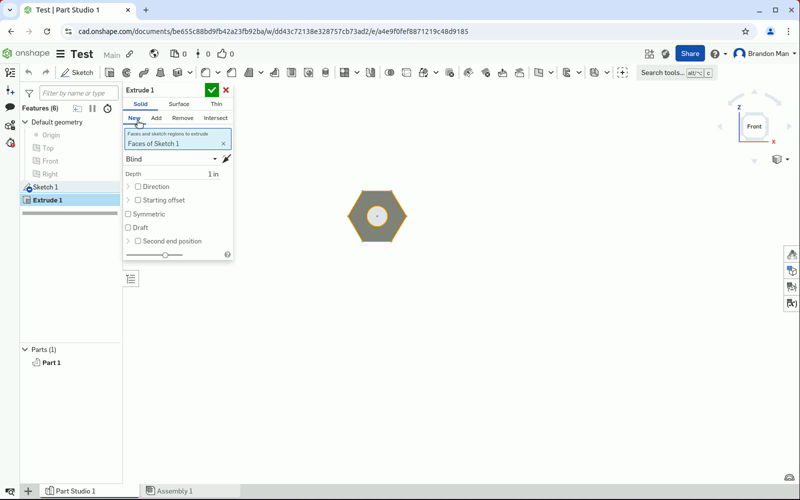
key(tab, 4)
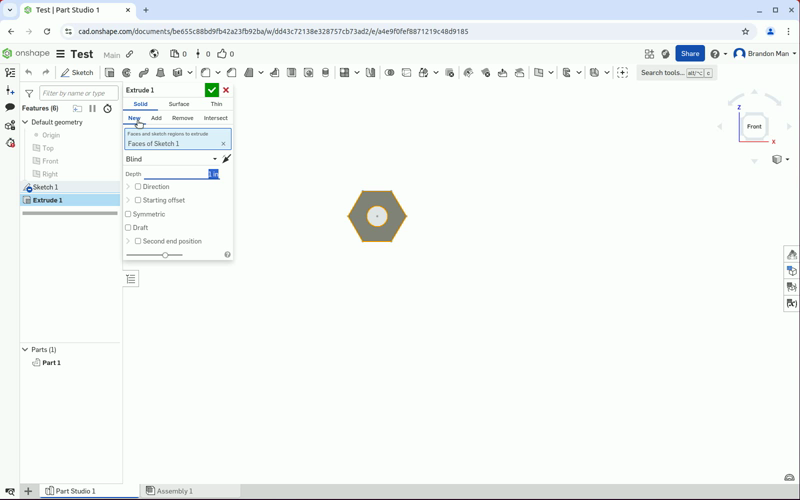
text(14.683)
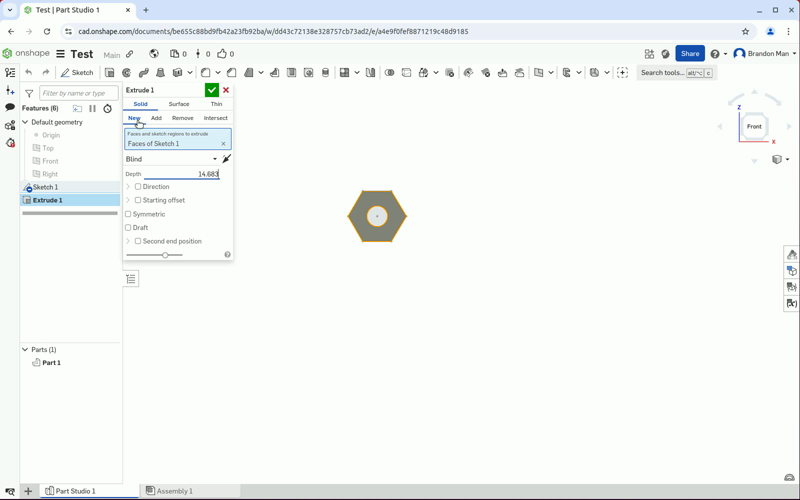
key(enter)
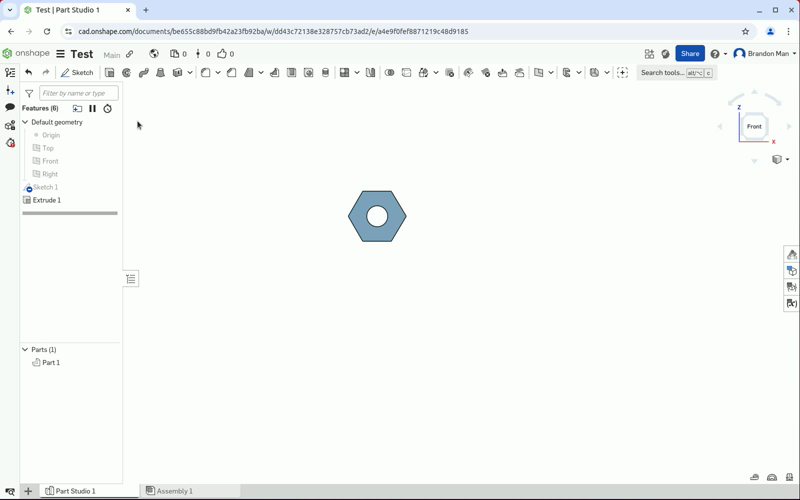
key(shift+h)
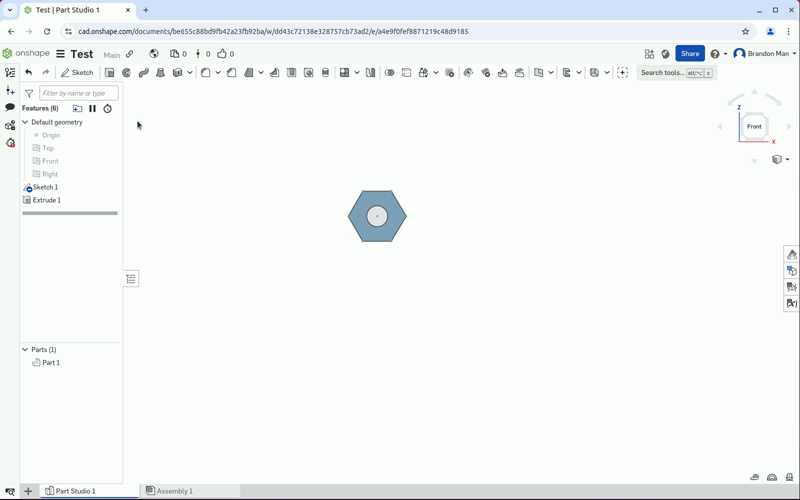
key(shift+h)
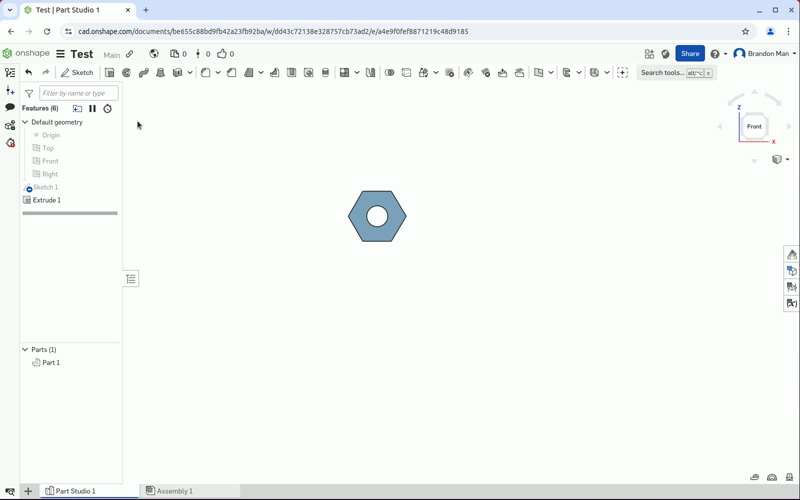
mouse_move(73, 189)
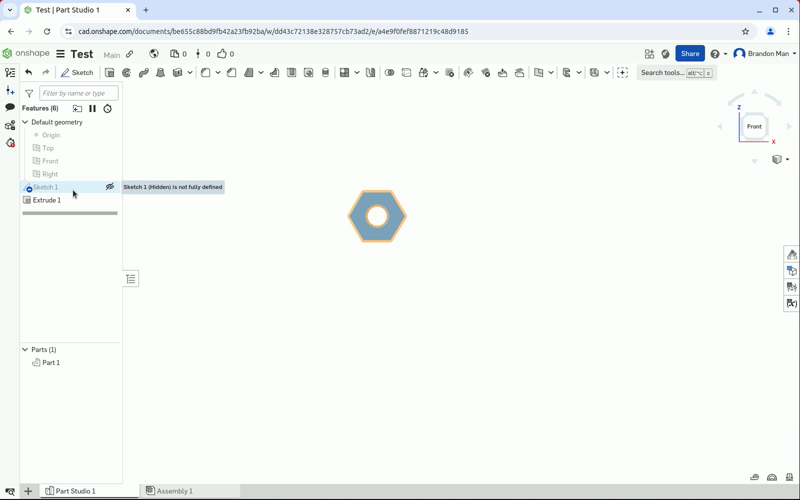
click(73, 189)
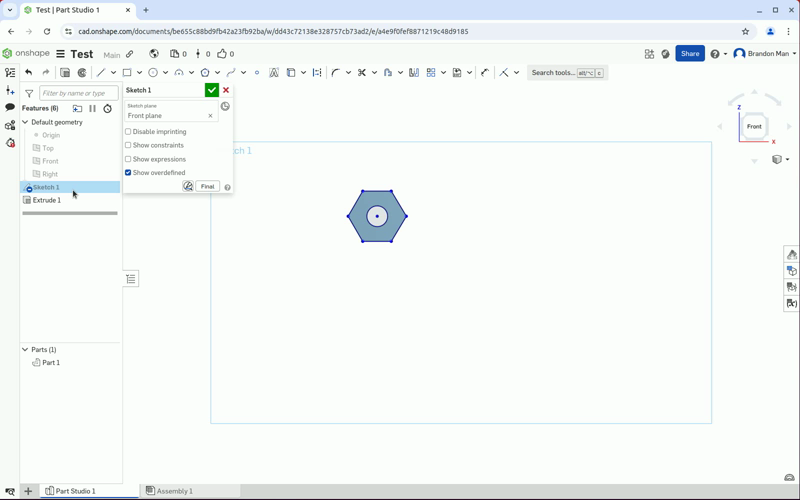
mouse_move(229, 92)
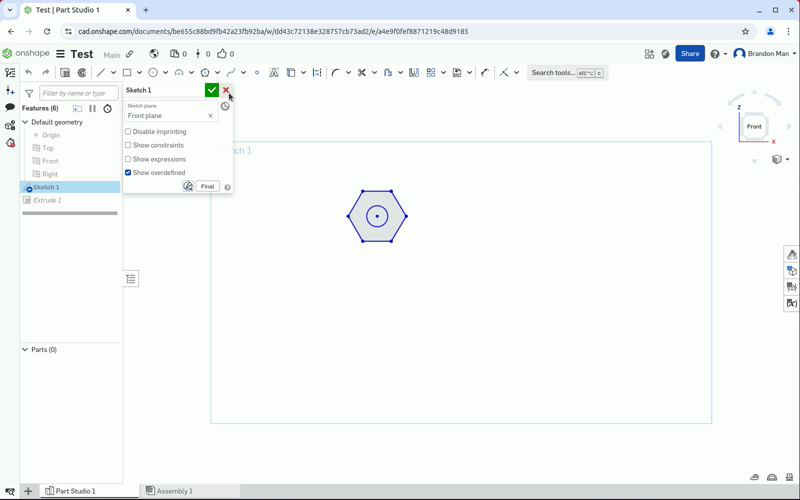
click(229, 92)
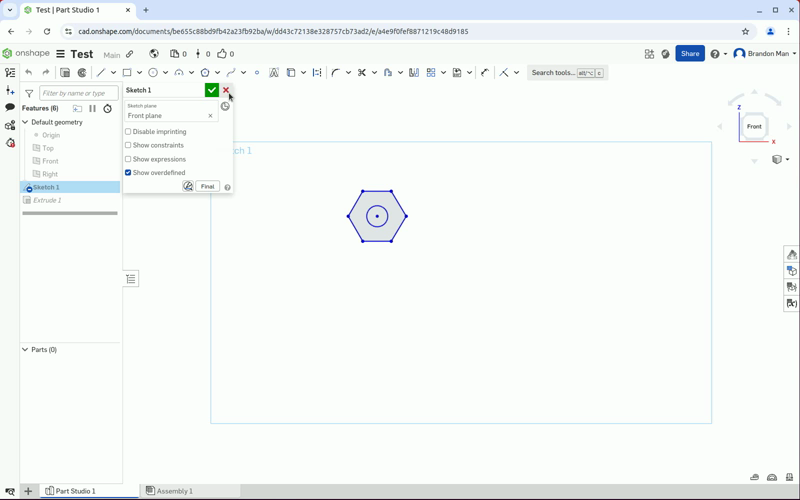
key(shift+s)
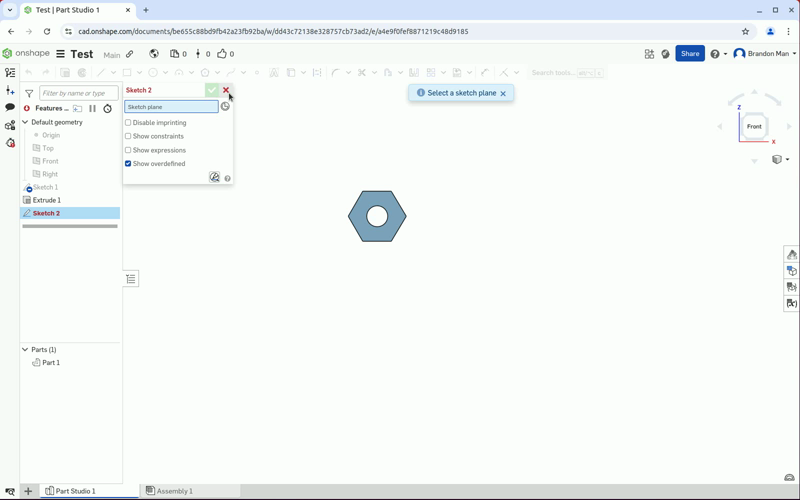
mouse_move(73, 163)
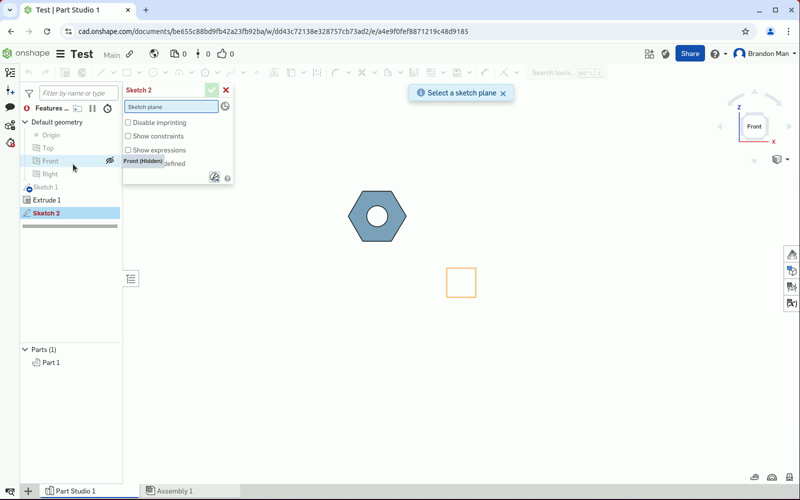
click(73, 163)
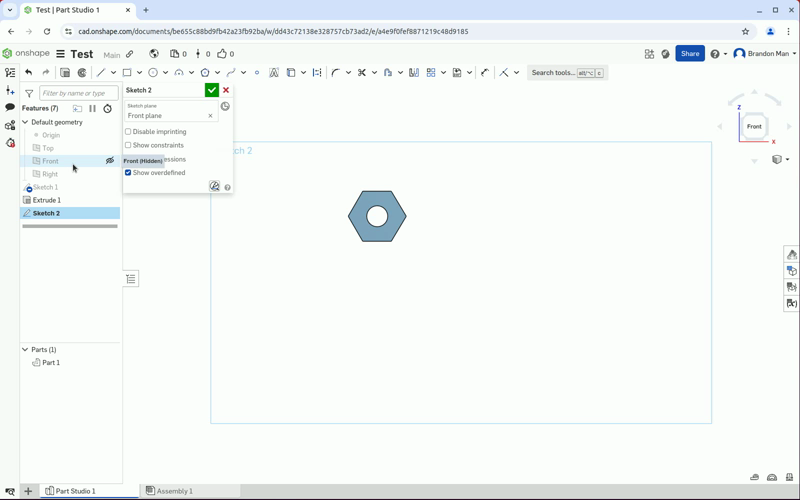
mouse_move(73, 352)
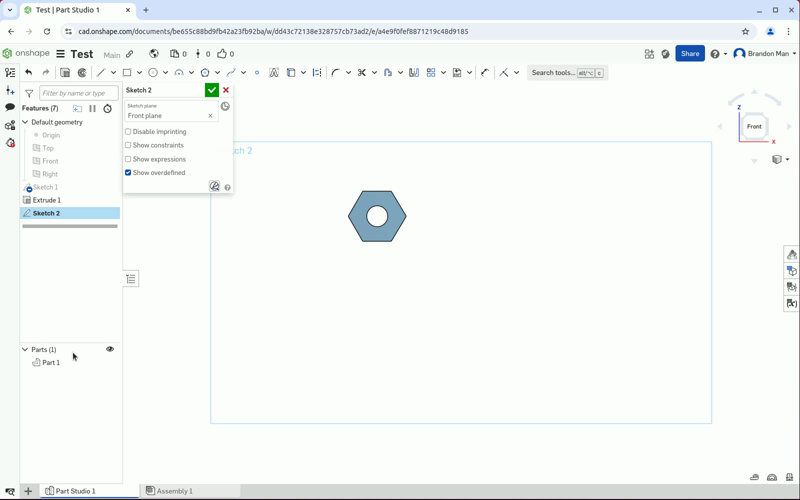
key(y)
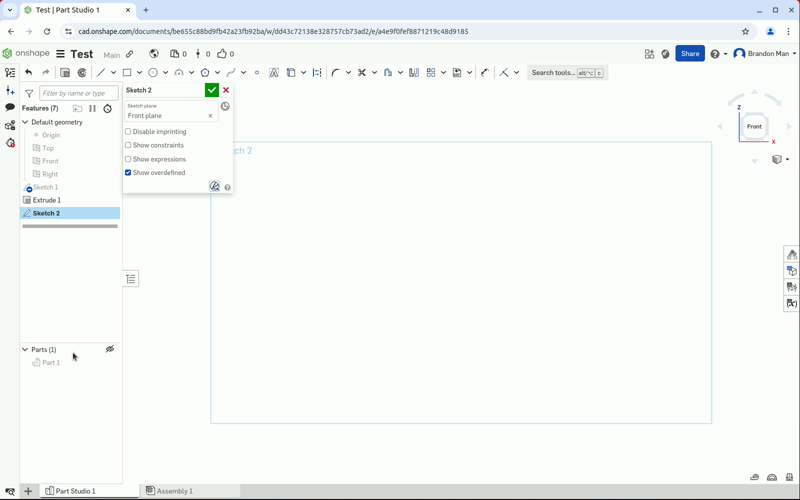
key(c)
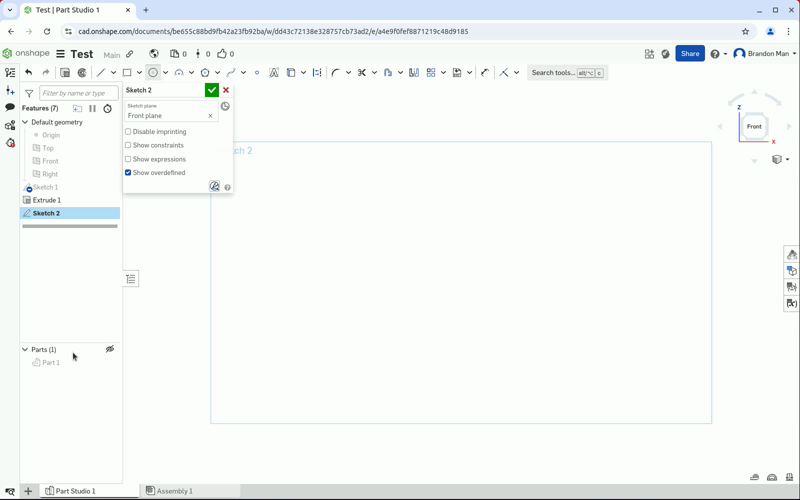
key_down(shift)
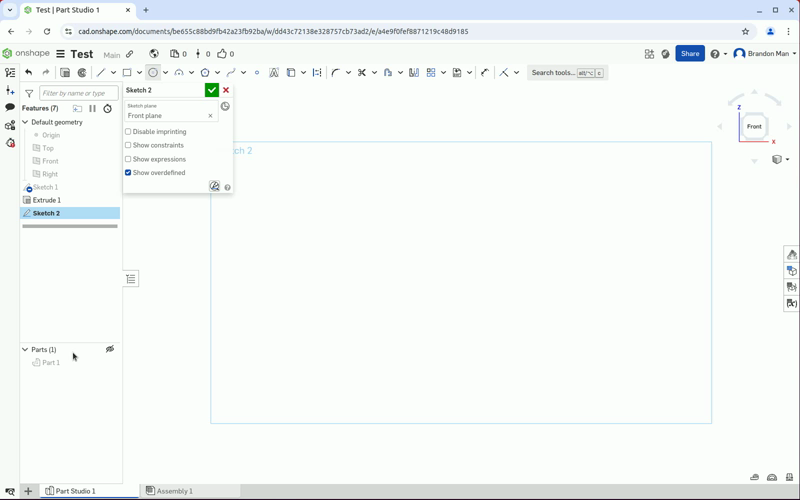
mouse_move(377, 216)
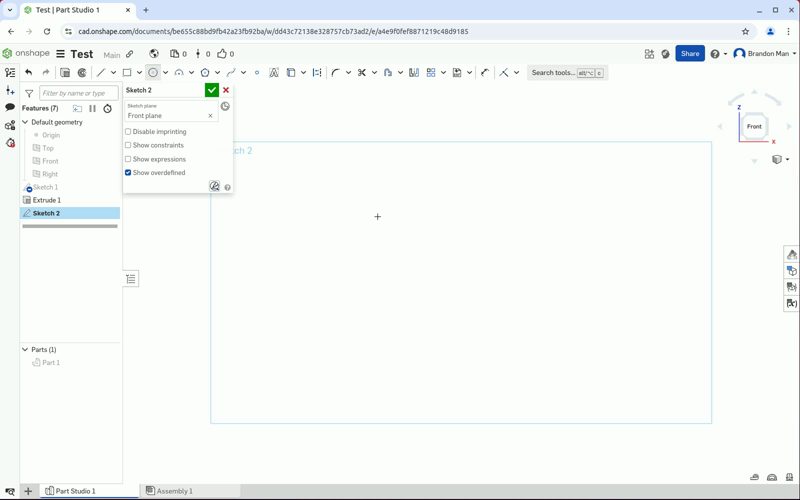
click(377, 216)
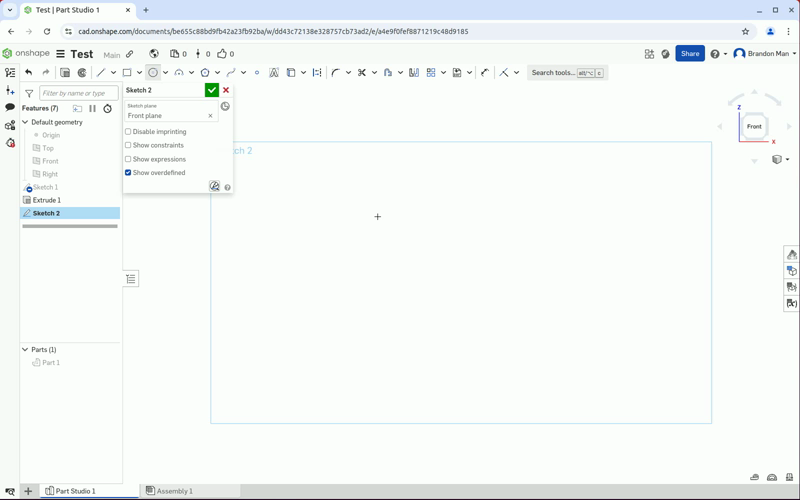
key_up(shift)
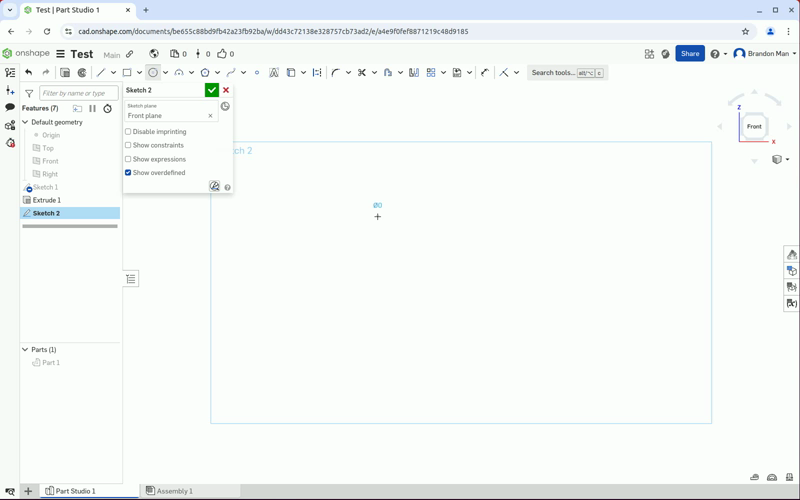
mouse_move(389, 216)
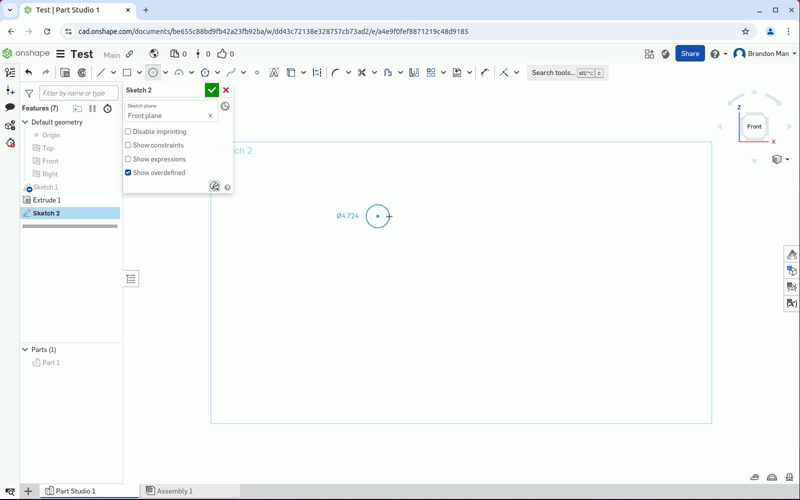
click(389, 216)
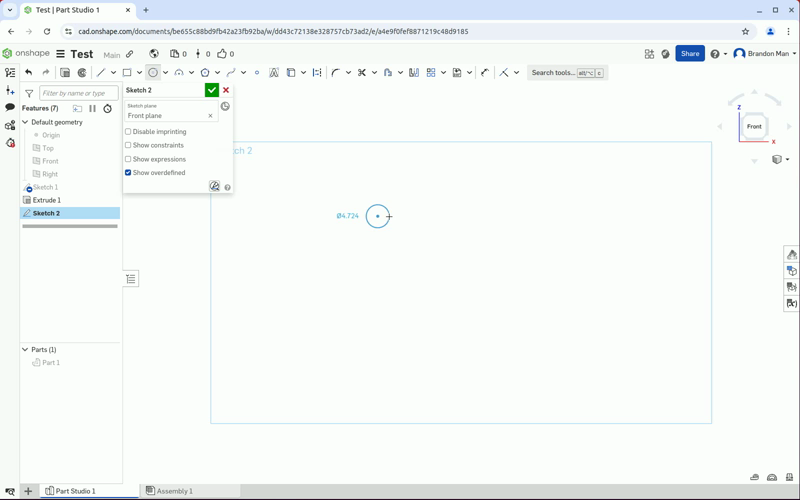
key(esc)
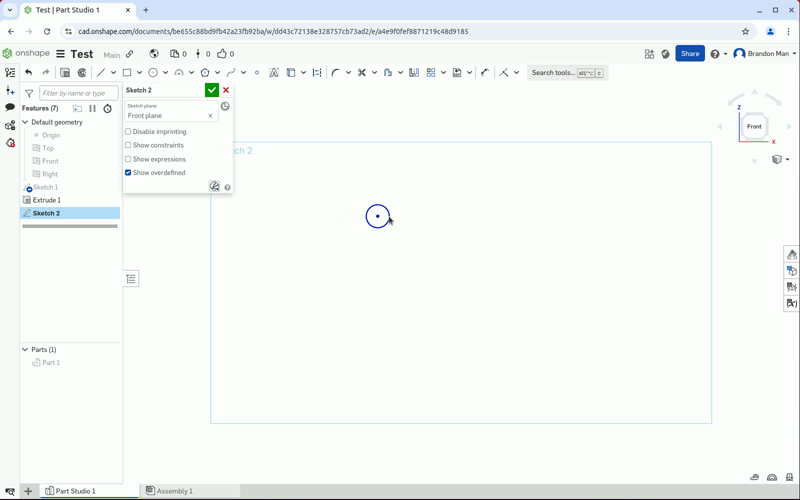
mouse_move(377, 219)
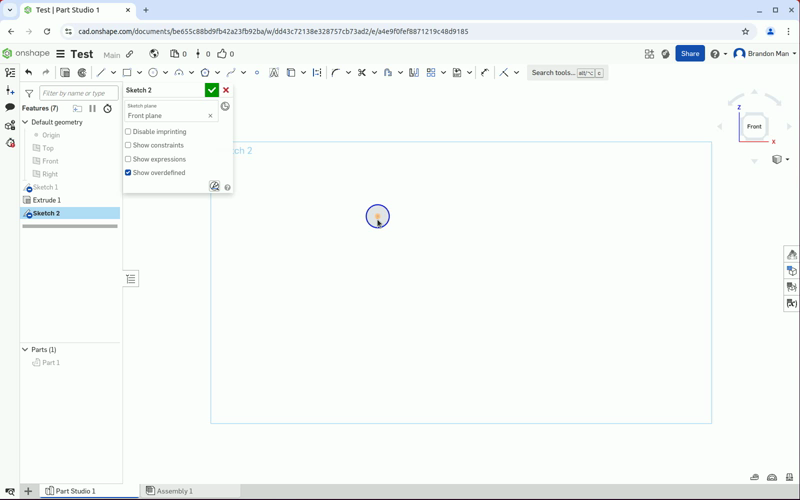
scroll(6)
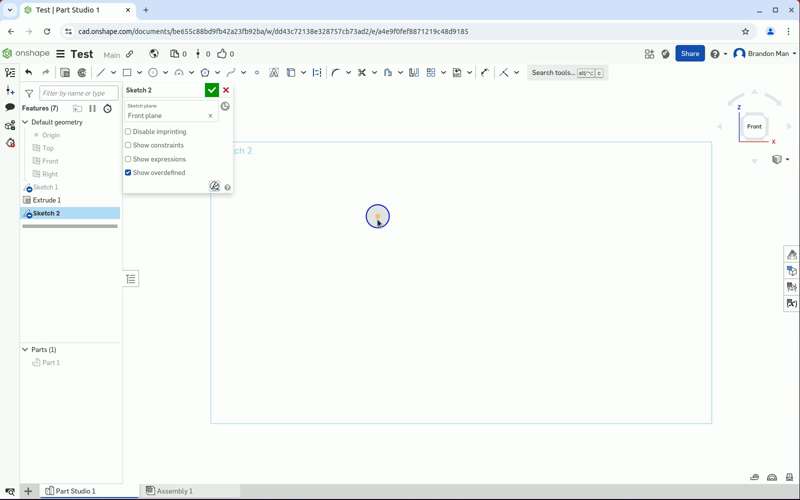
scroll(6)
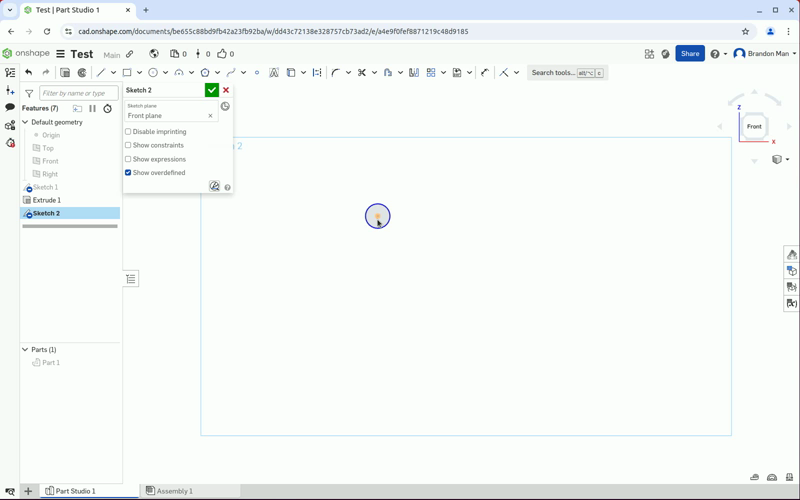
scroll(6)
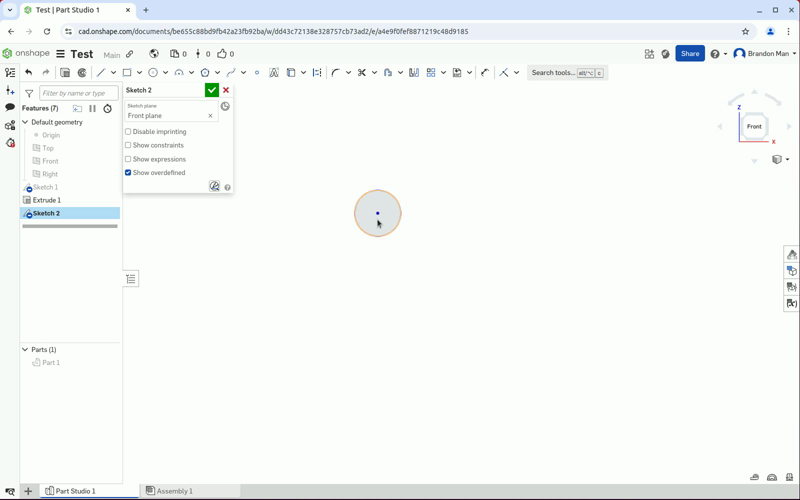
scroll(6)
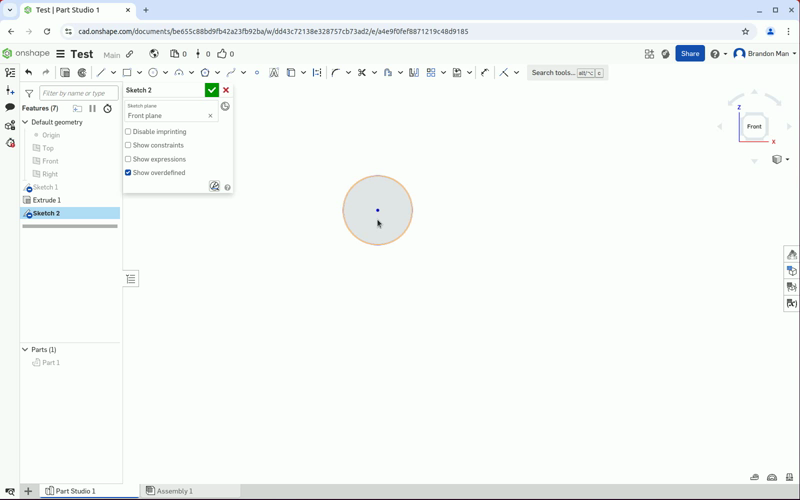
scroll(6)
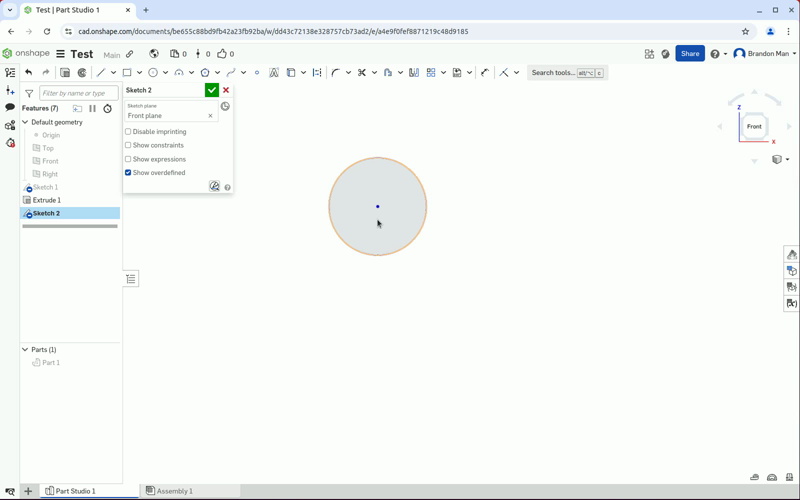
scroll(6)
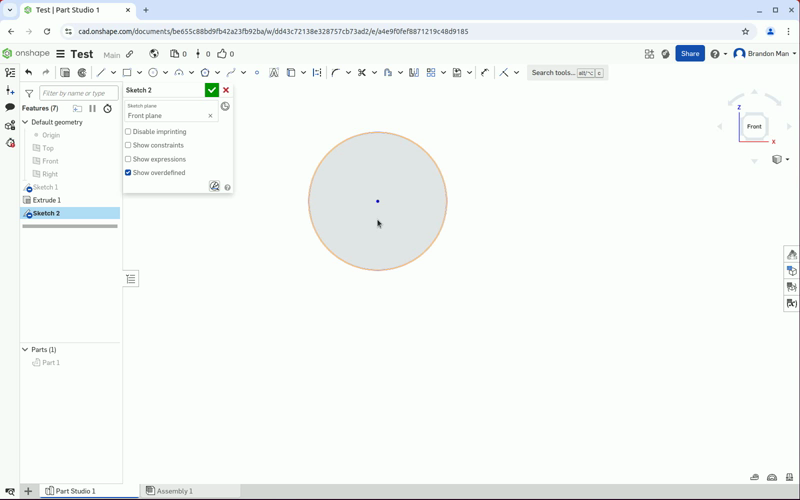
scroll(6)
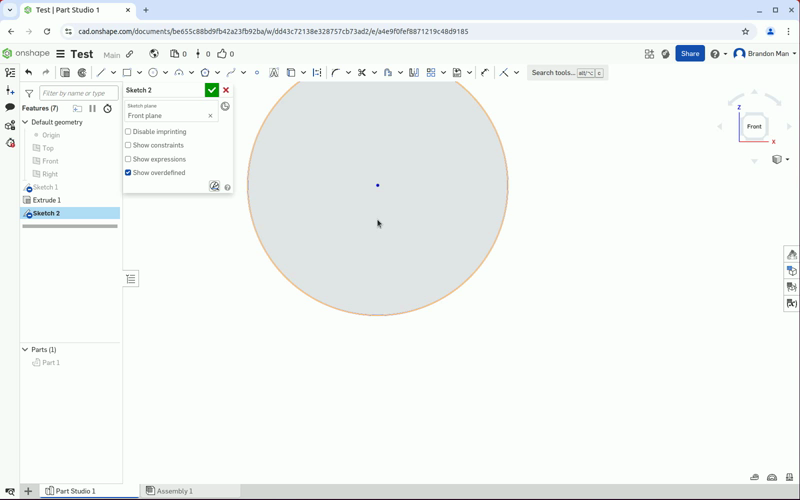
click(377, 219)
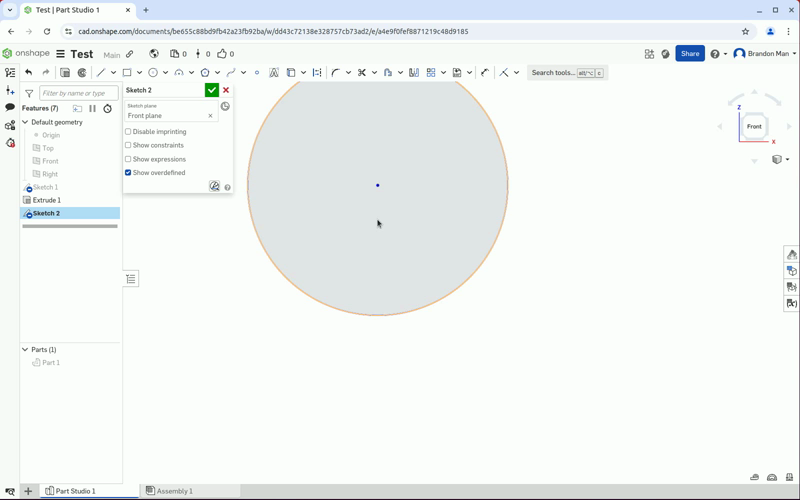
scroll(-6)
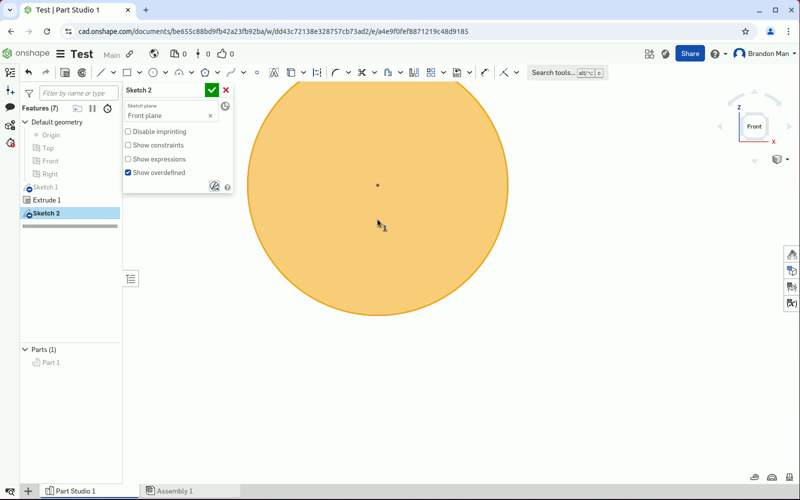
scroll(-6)
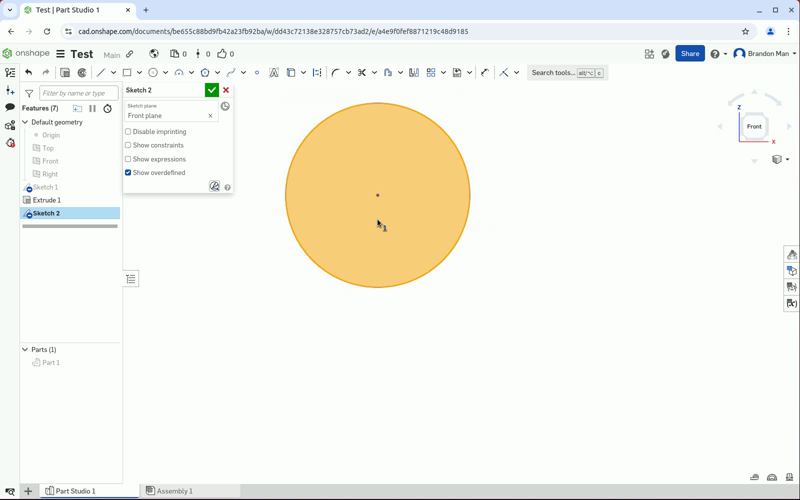
scroll(-6)
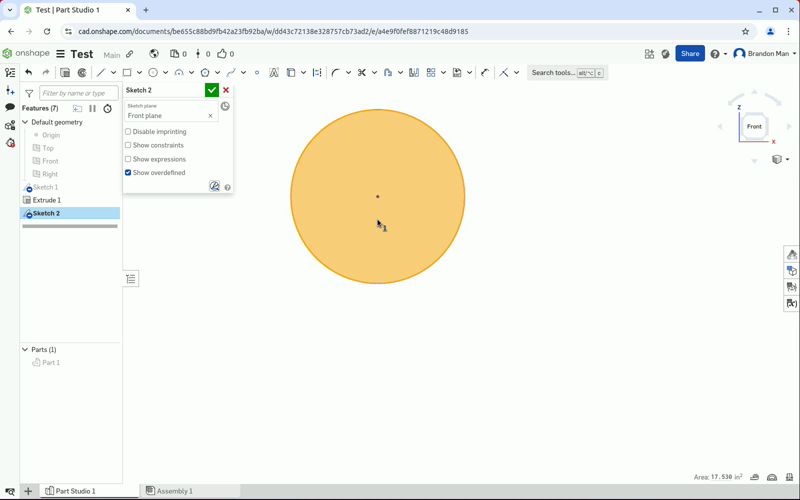
scroll(-6)
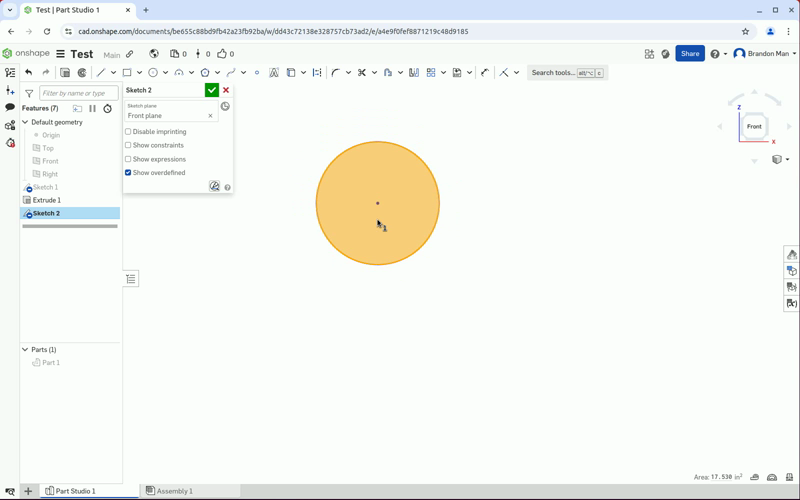
scroll(-6)
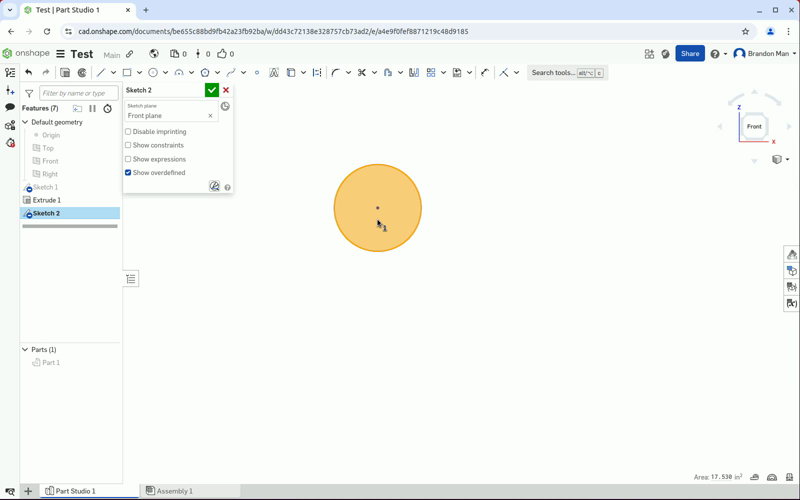
scroll(-6)
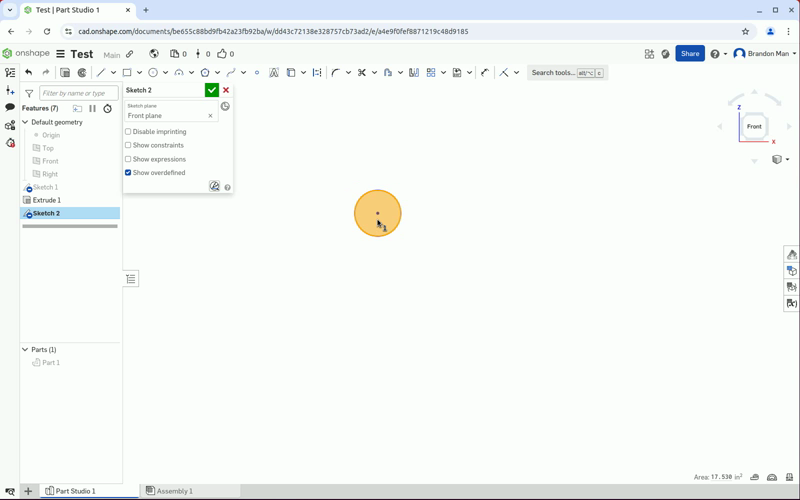
scroll(-6)
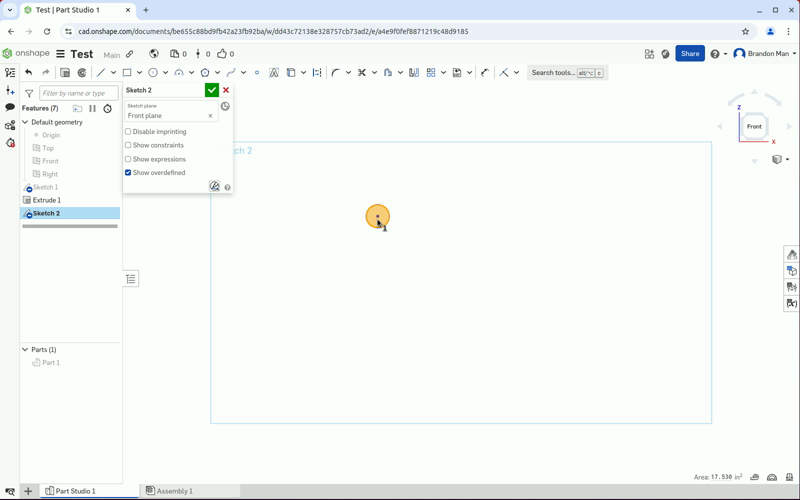
mouse_move(73, 352)
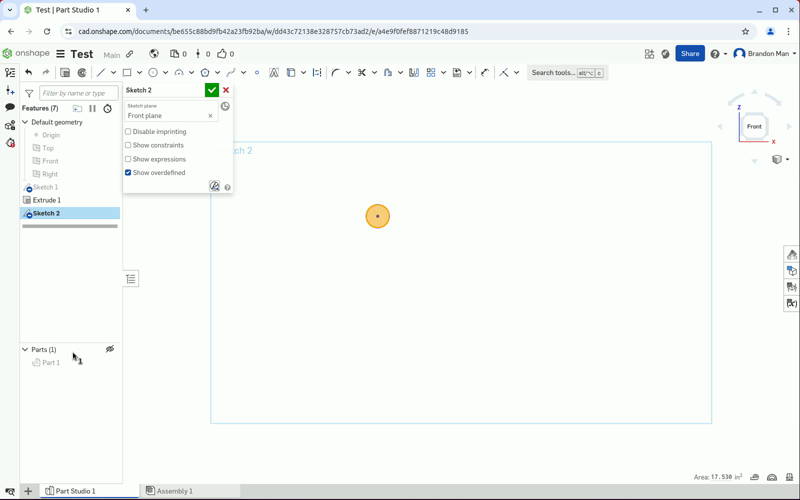
key(shift+y)
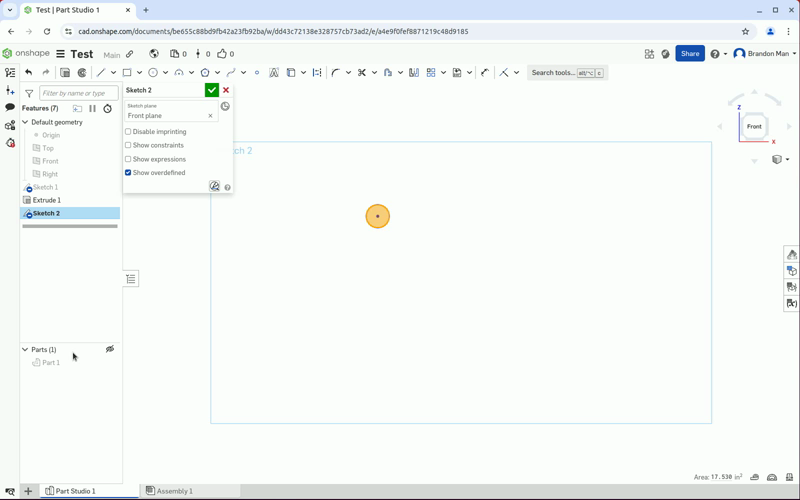
key(shift+e)
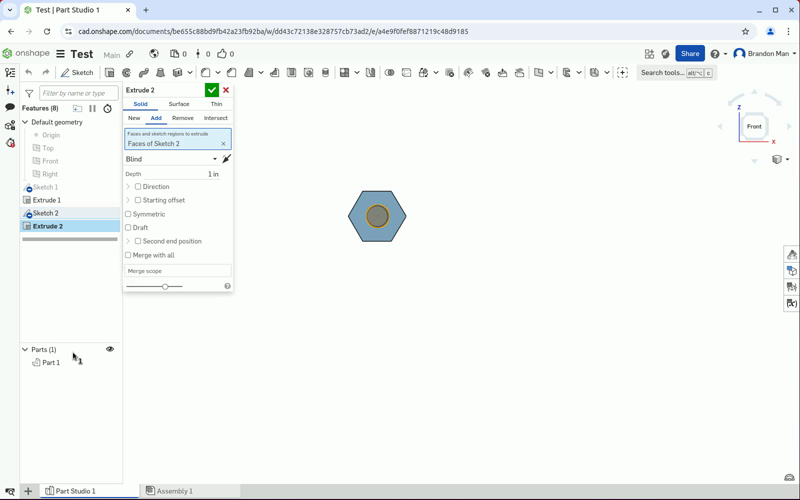
mouse_move(143, 106)
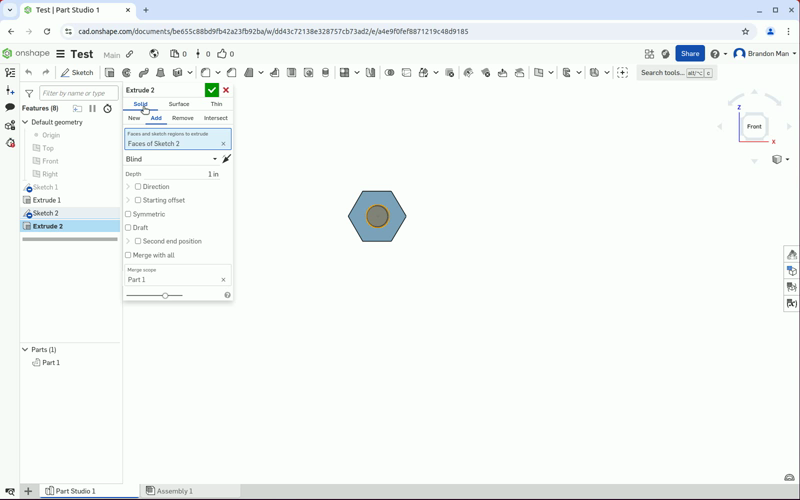
click(143, 106)
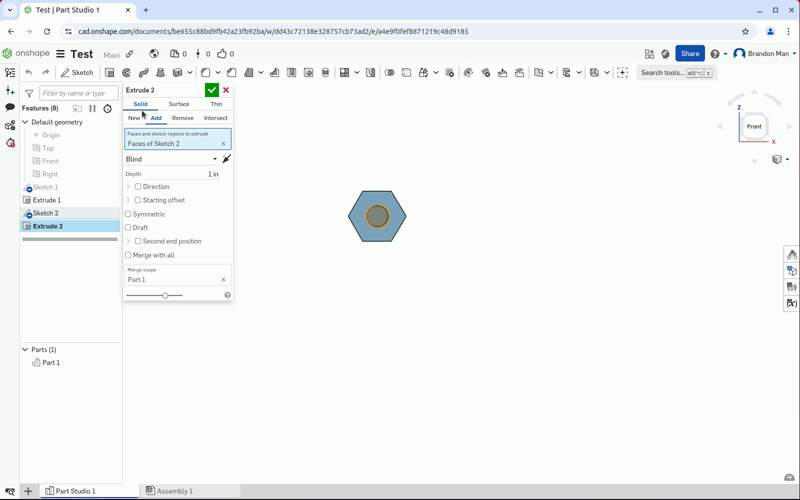
mouse_move(137, 120)
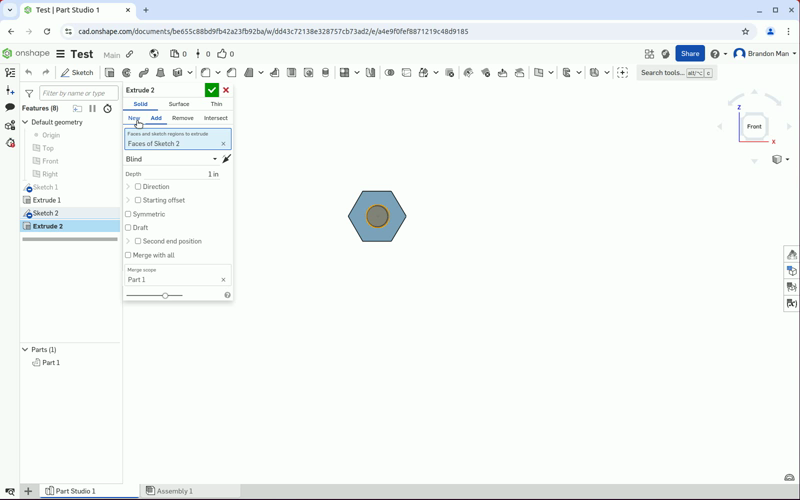
click(137, 120)
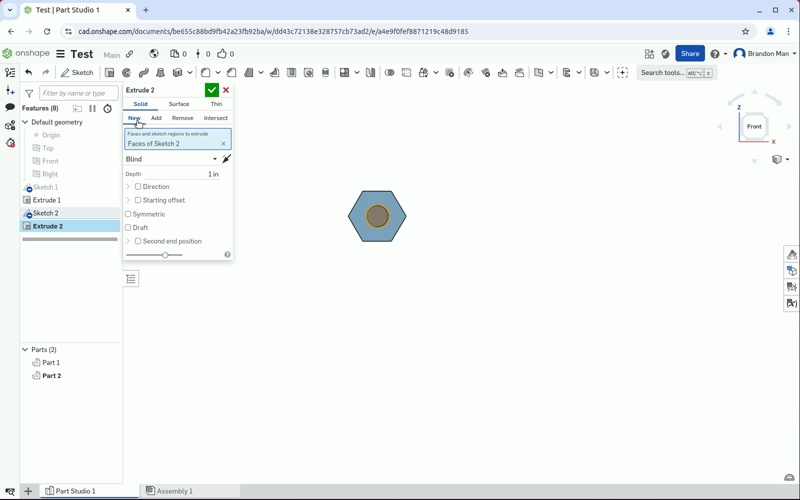
key(tab, 4)
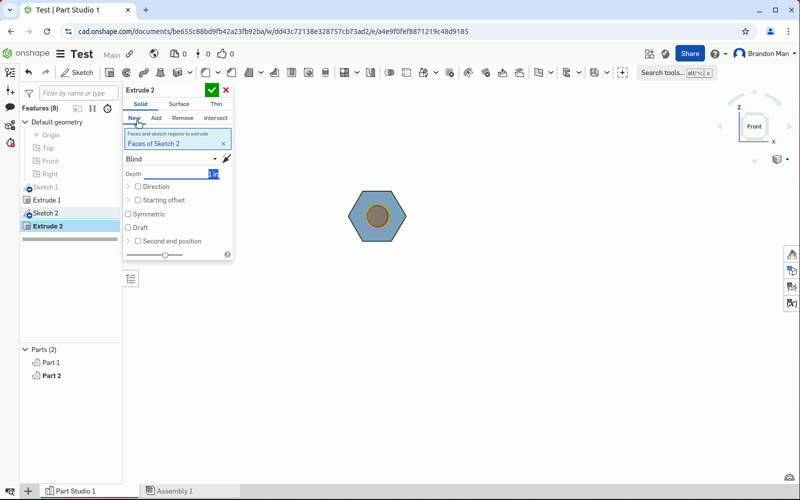
text(14.683)
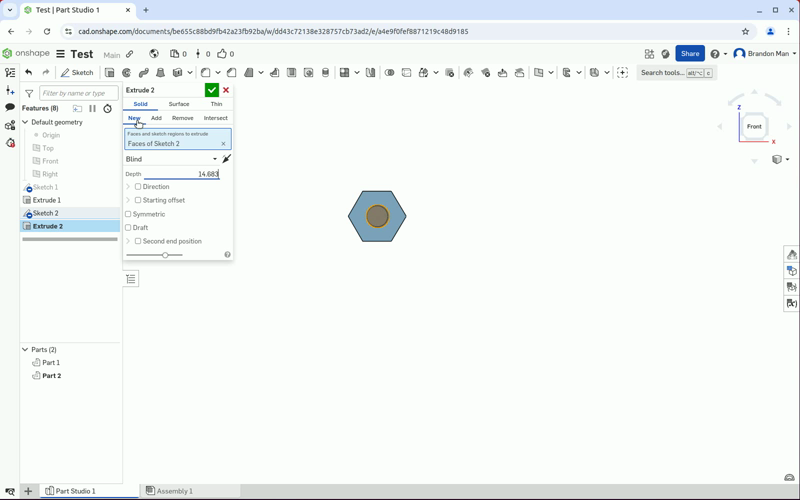
key(enter)
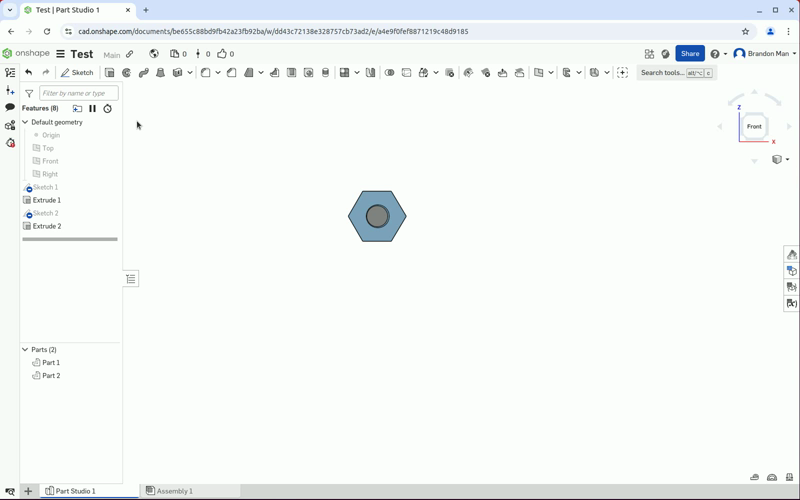
key(shift+h)
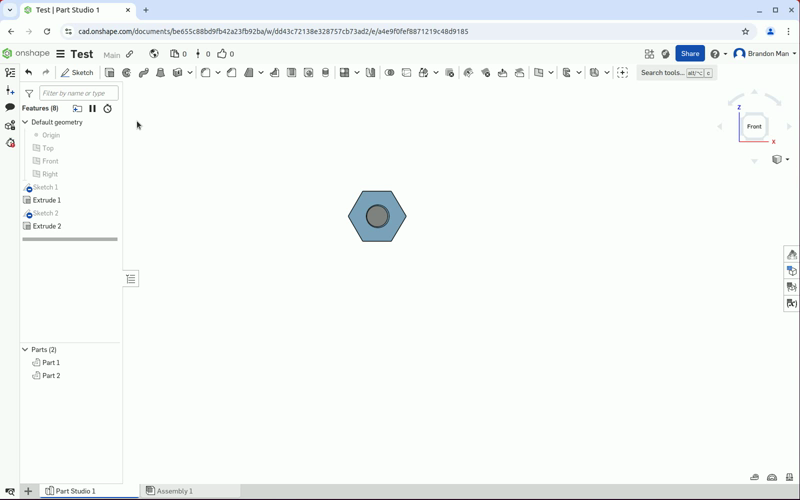
key(shift+h)
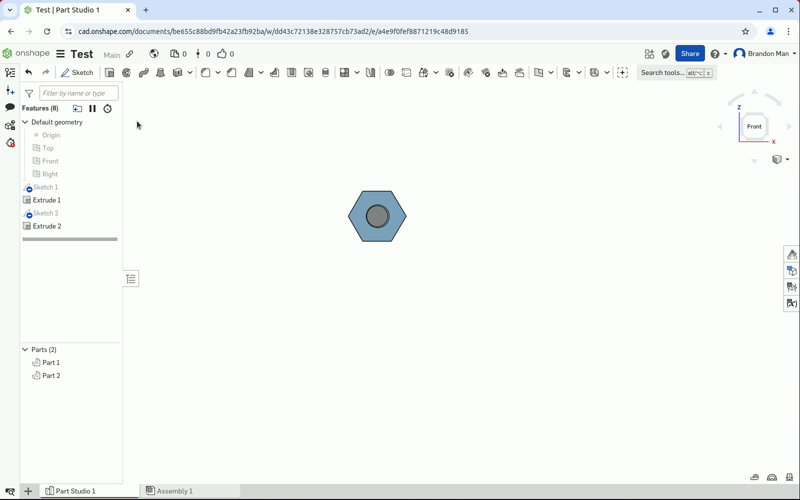
mouse_move(73, 189)
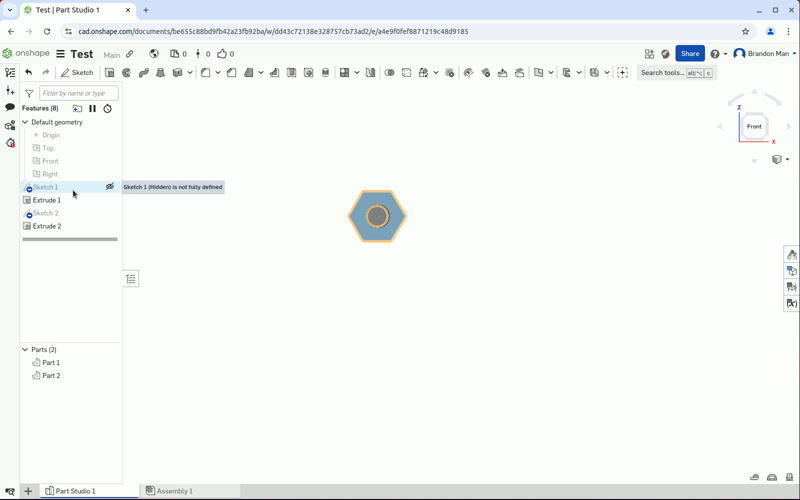
click(73, 189)
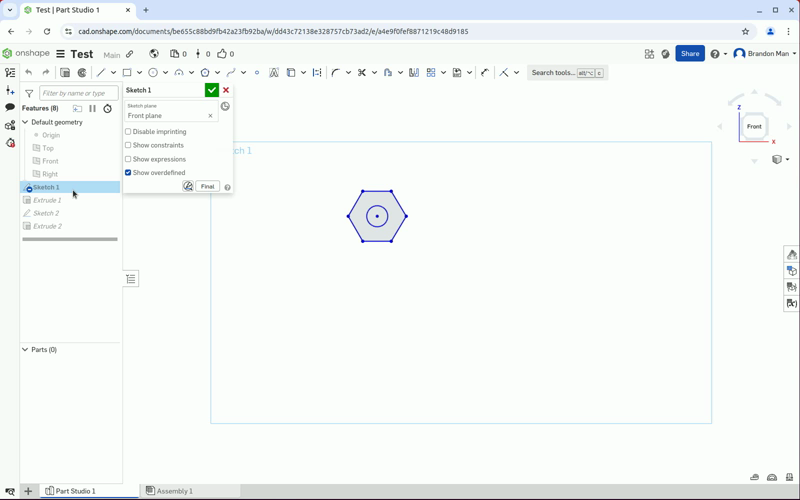
mouse_move(229, 92)
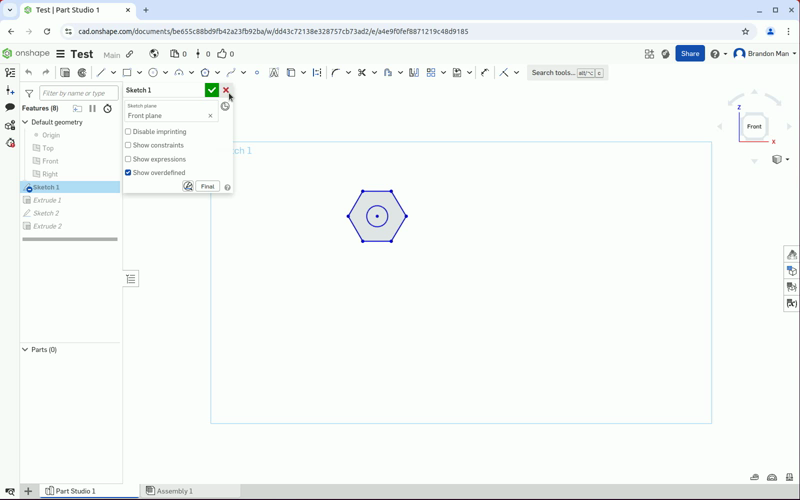
click(229, 92)
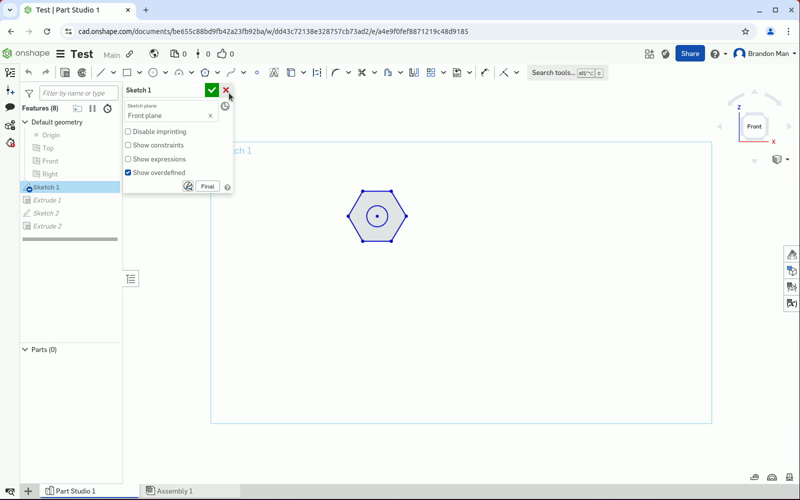
key(shift+s)
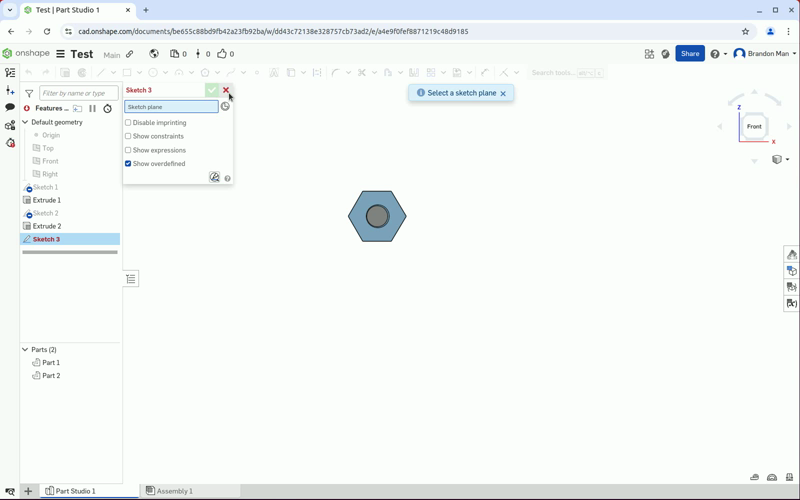
mouse_move(73, 163)
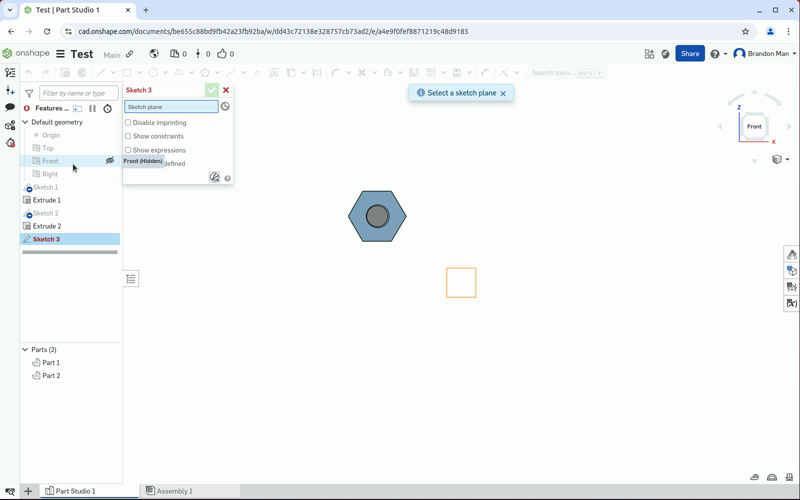
click(73, 163)
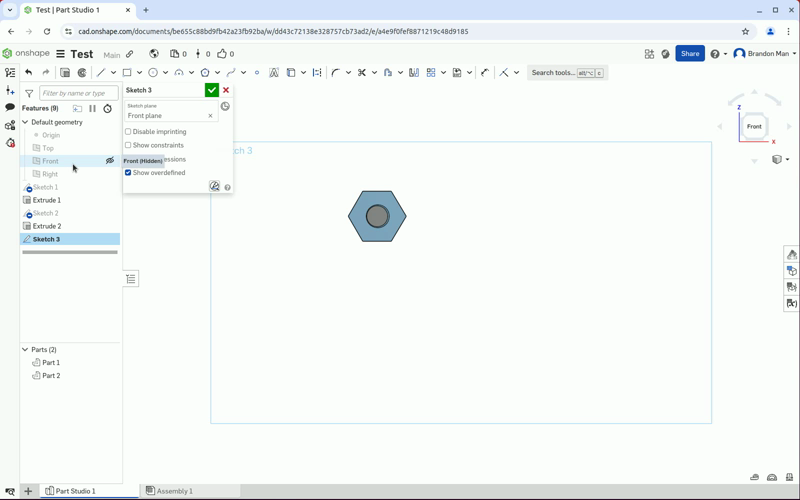
mouse_move(73, 352)
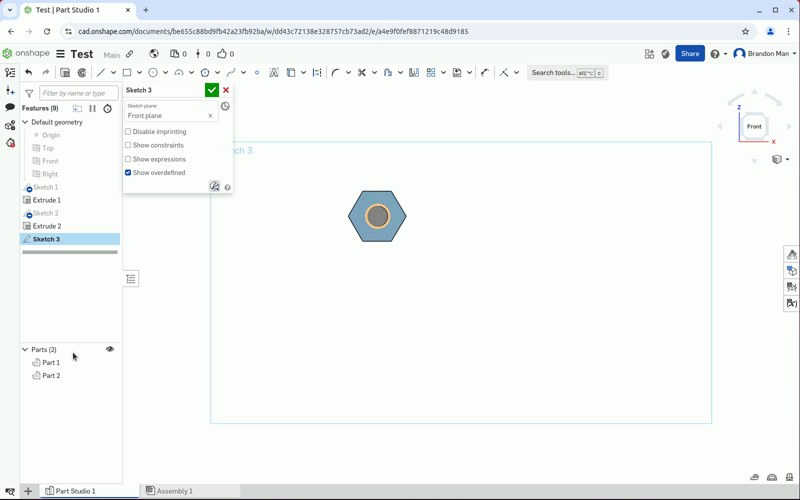
key(y)
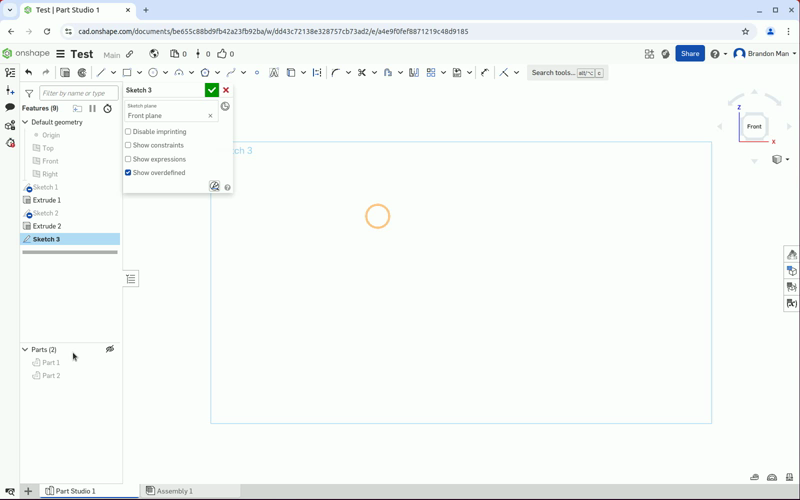
key(c)
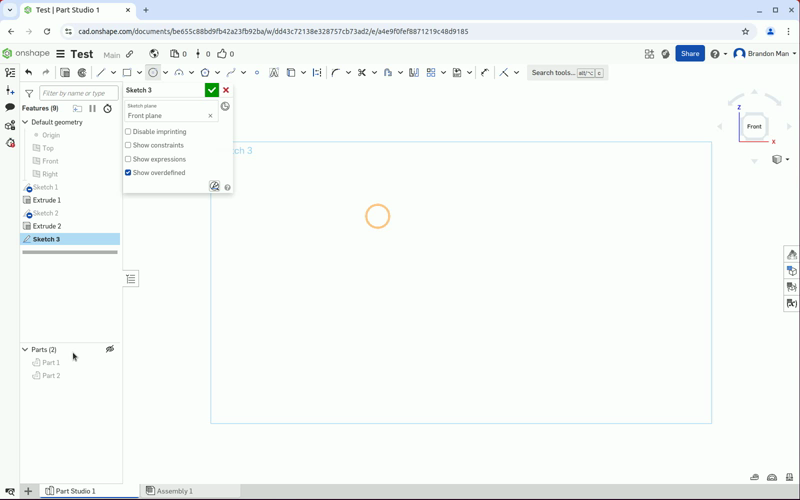
key_down(shift)
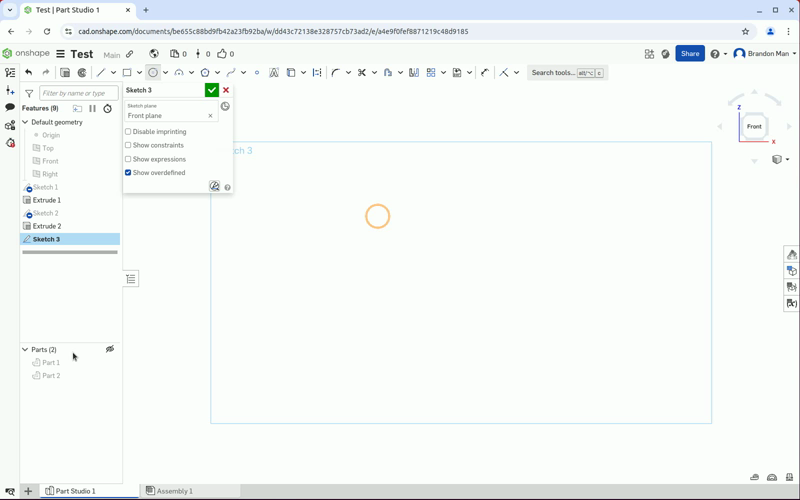
mouse_move(377, 216)
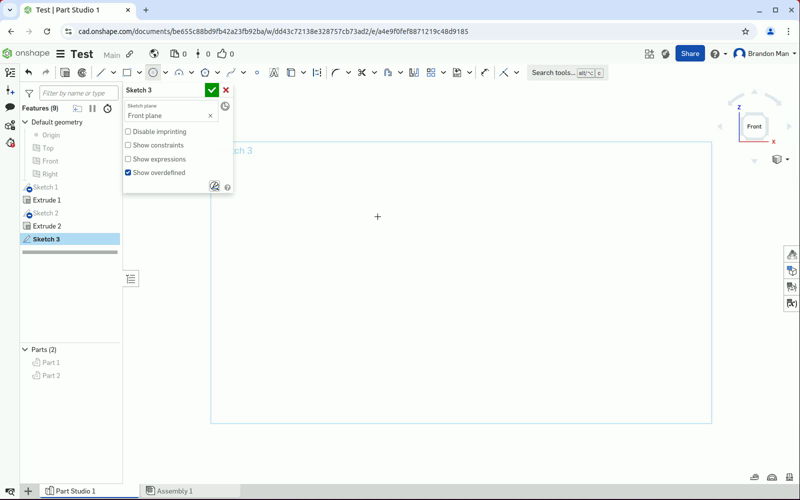
click(377, 216)
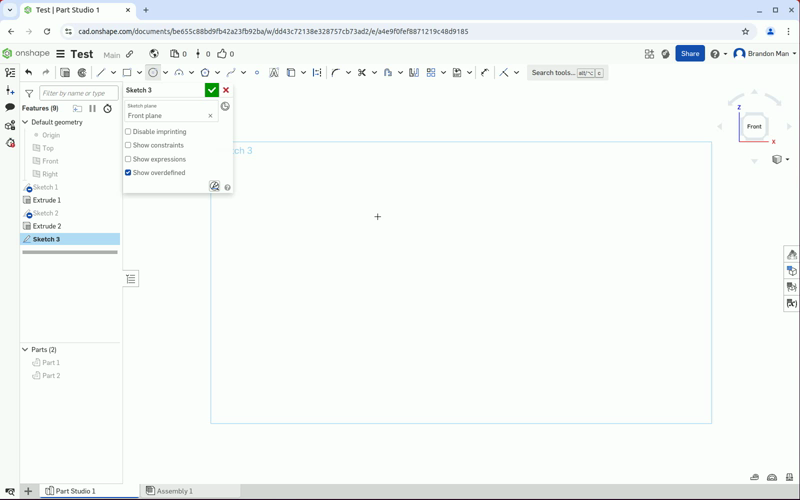
key_up(shift)
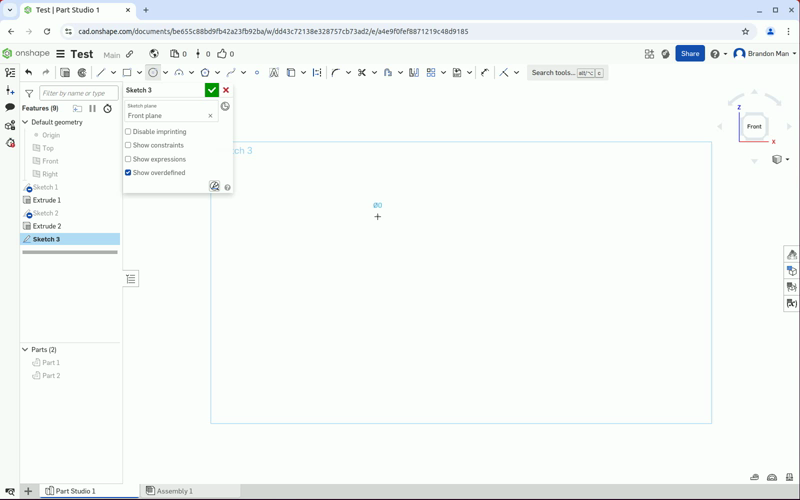
mouse_move(389, 216)
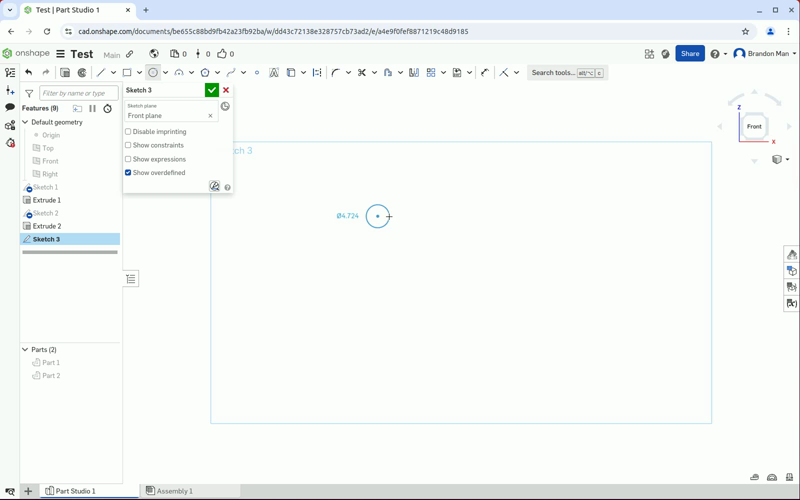
click(389, 216)
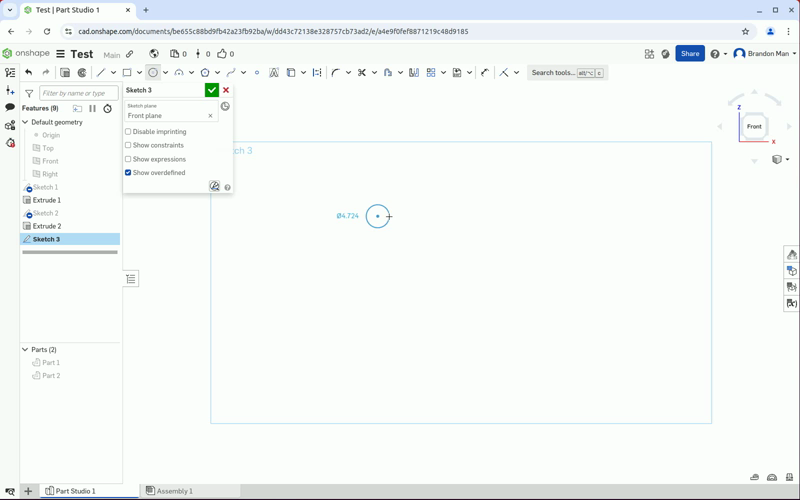
key(esc)
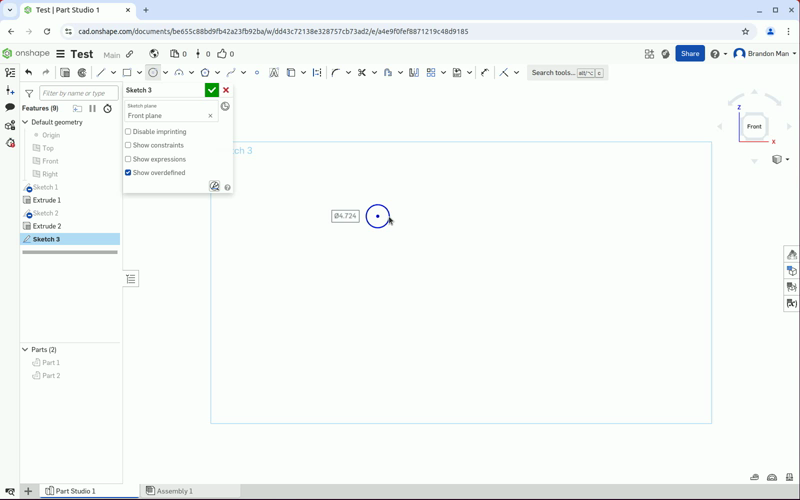
mouse_move(379, 218)
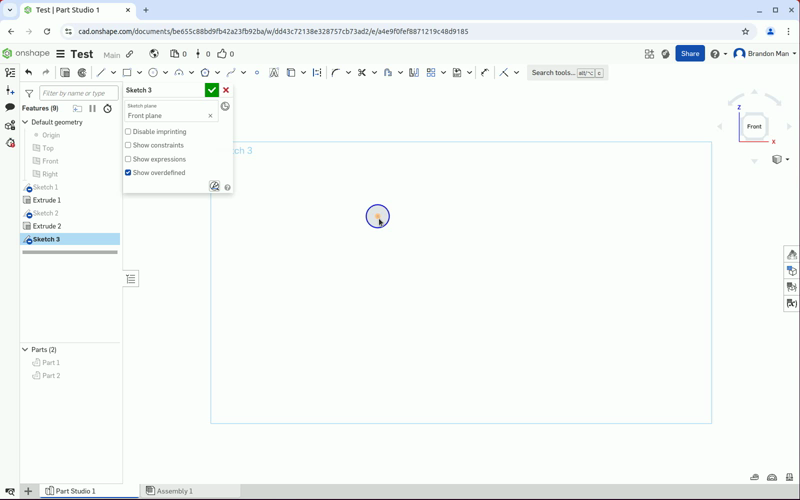
scroll(6)
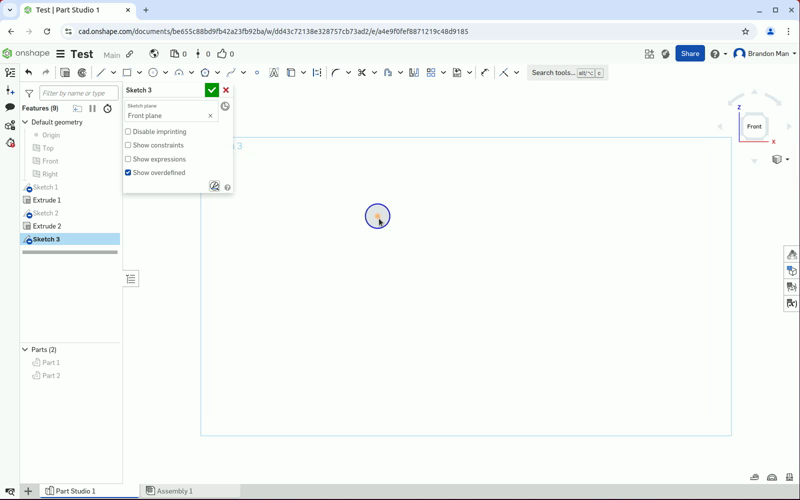
scroll(6)
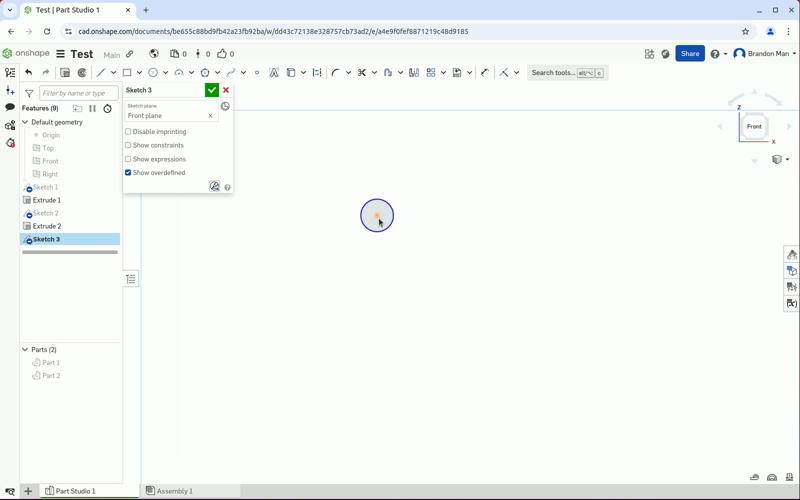
scroll(6)
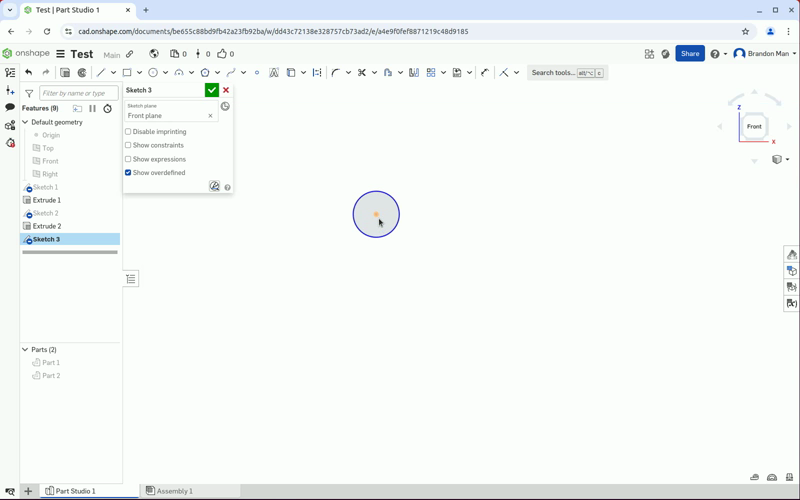
scroll(6)
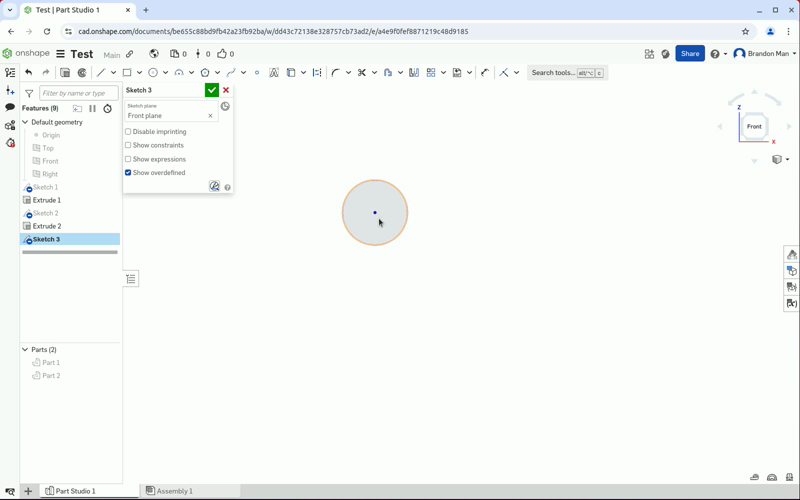
scroll(6)
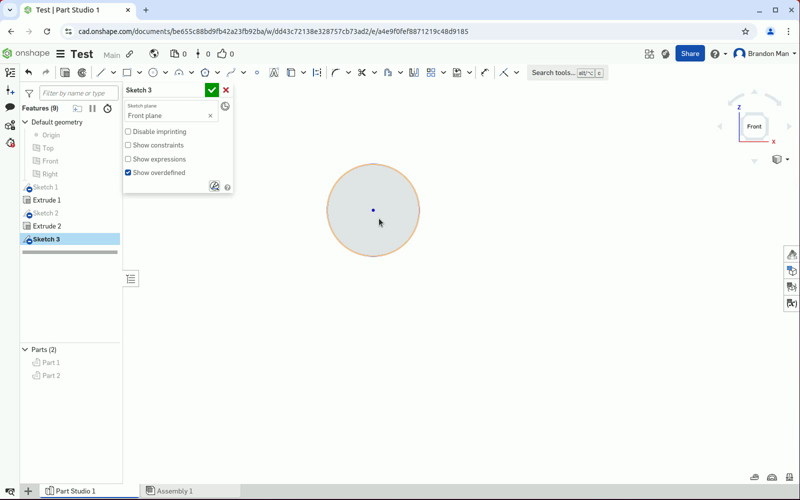
scroll(6)
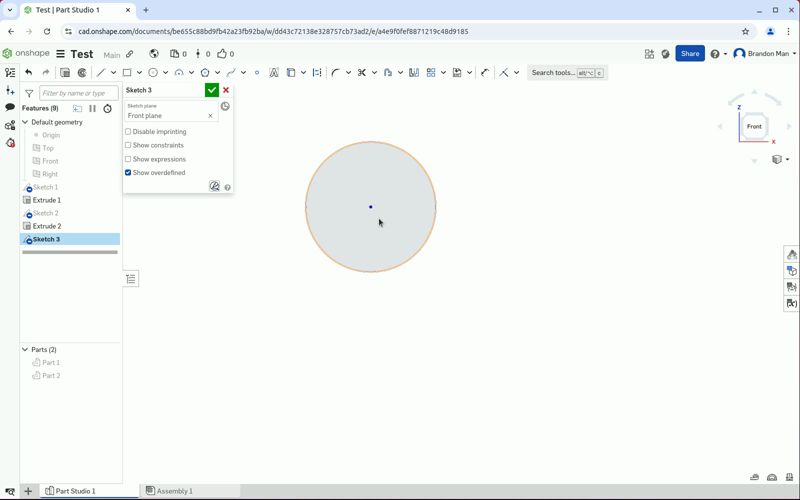
scroll(6)
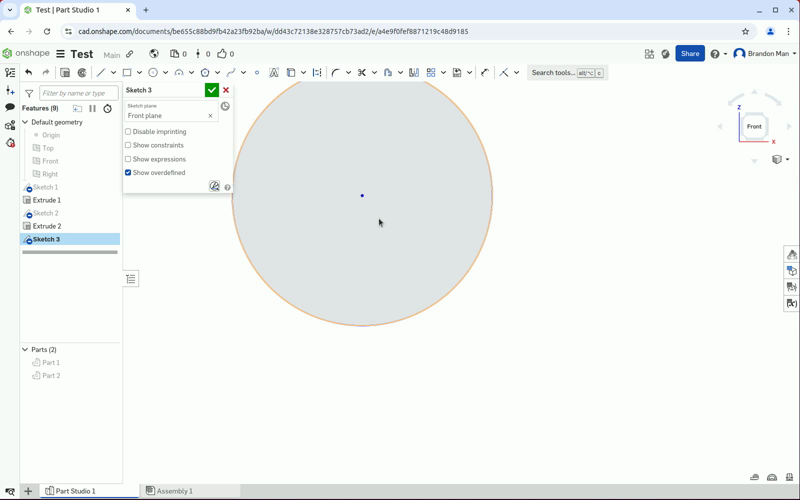
click(379, 218)
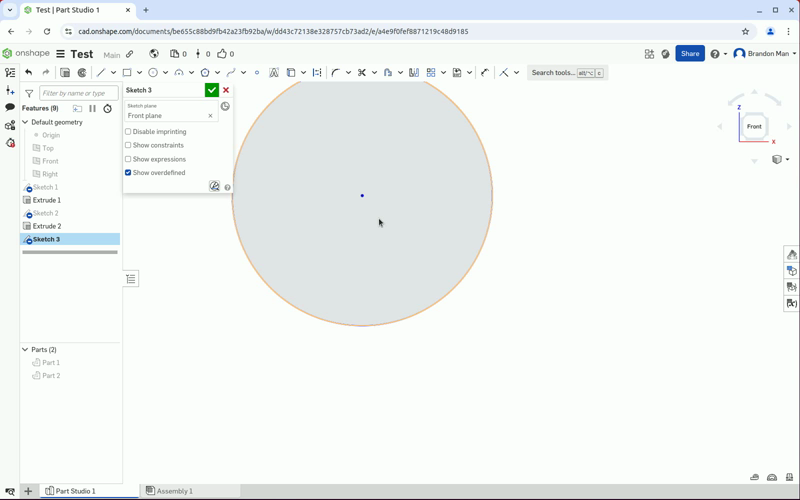
scroll(-6)
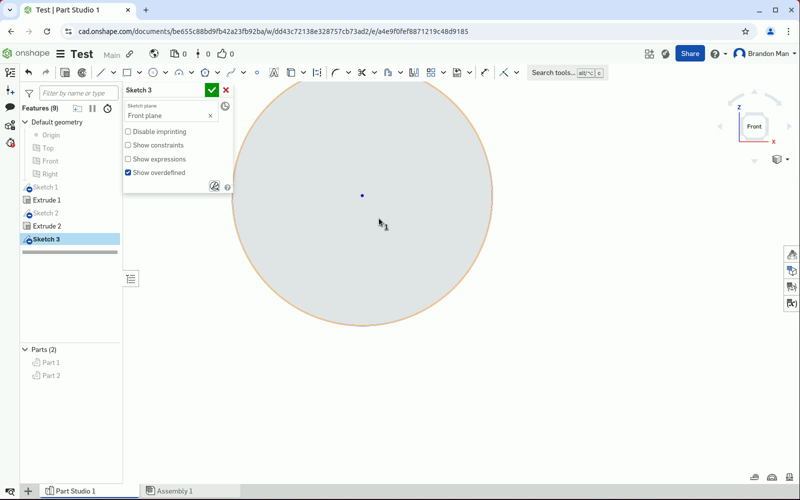
scroll(-6)
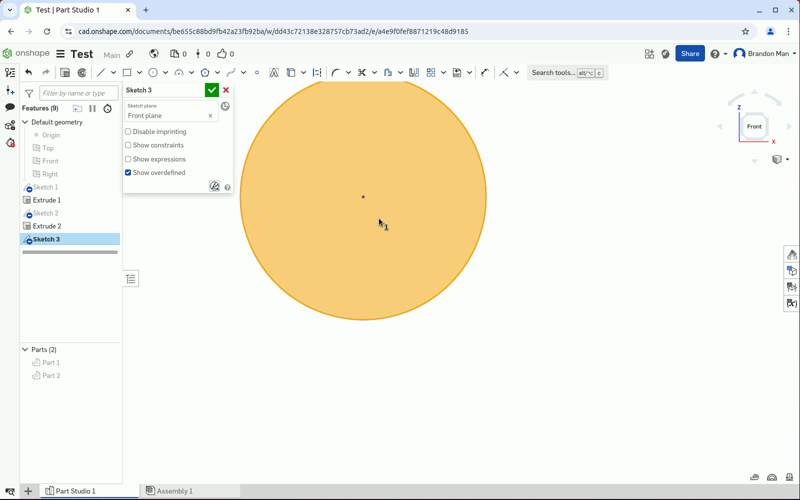
scroll(-6)
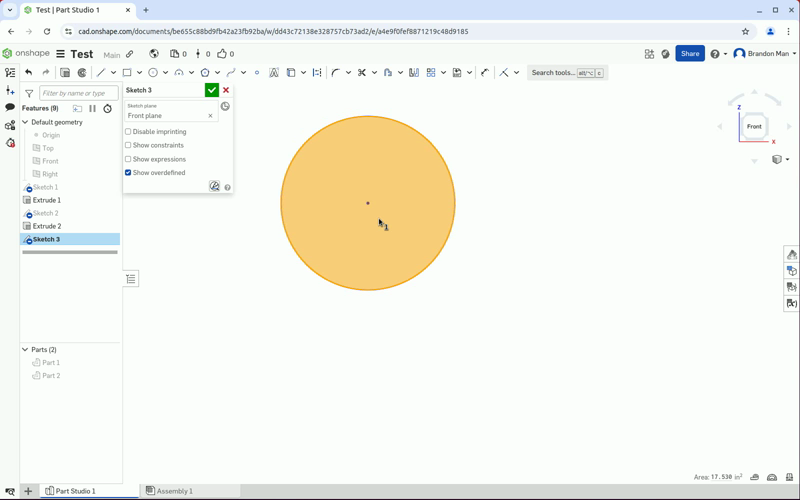
scroll(-6)
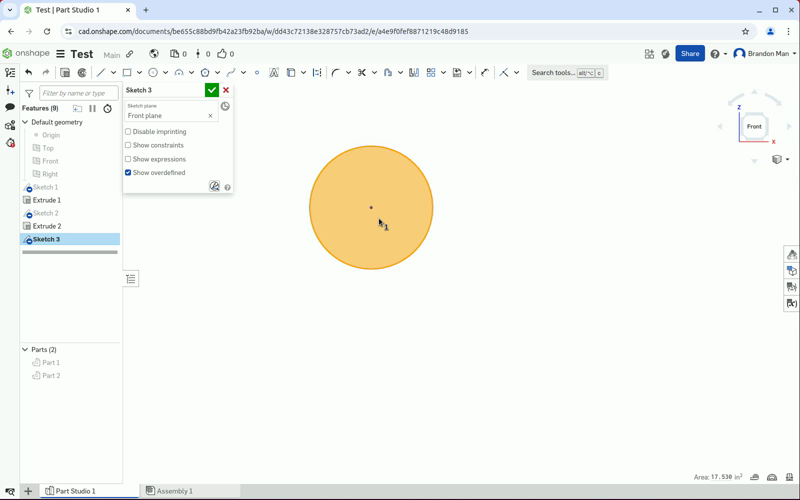
scroll(-6)
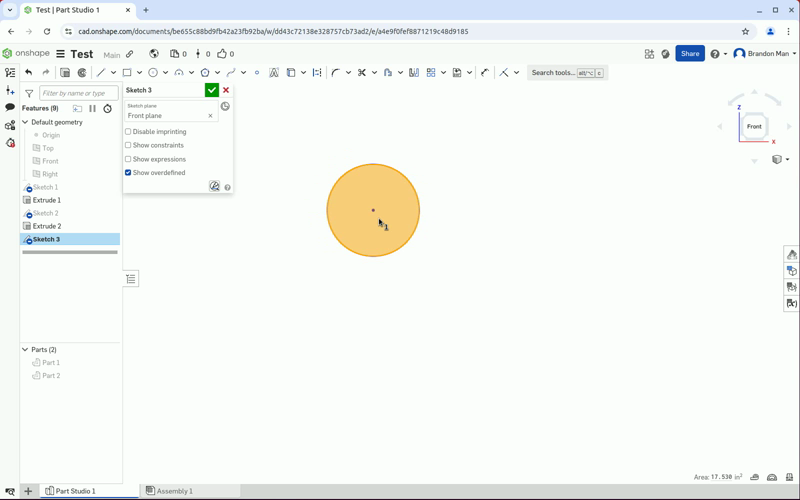
scroll(-6)
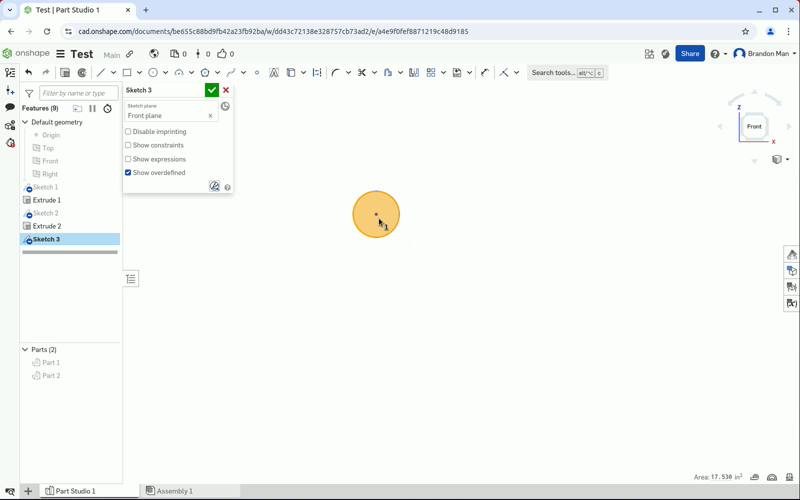
scroll(-6)
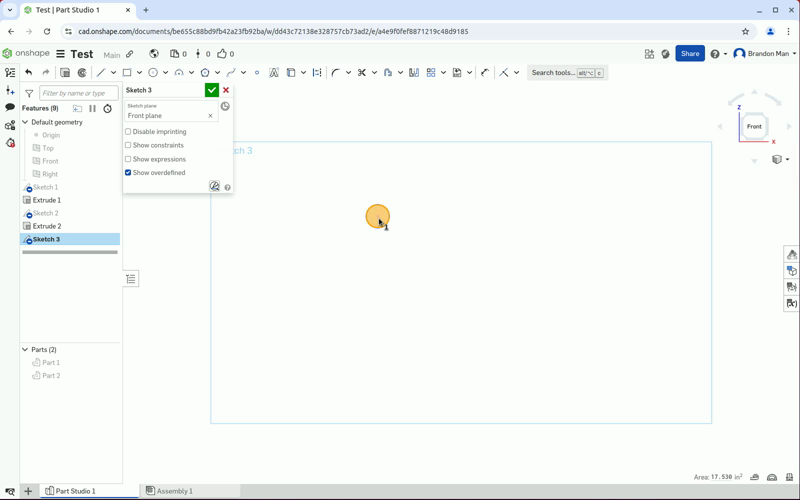
mouse_move(73, 352)
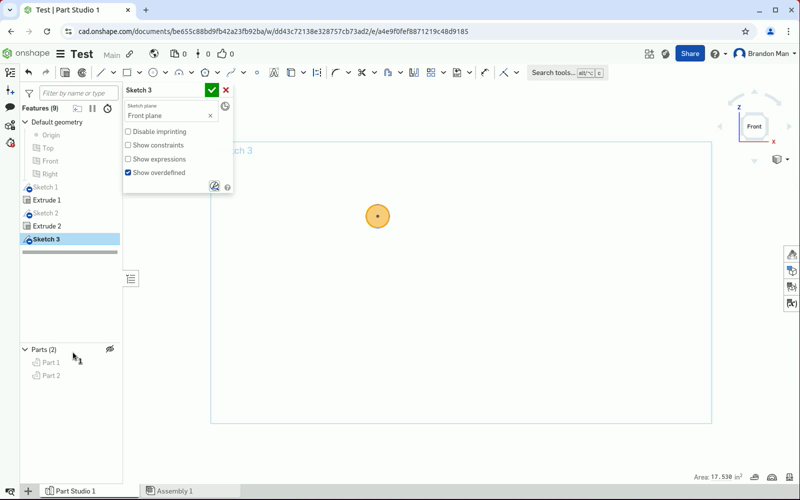
key(shift+y)
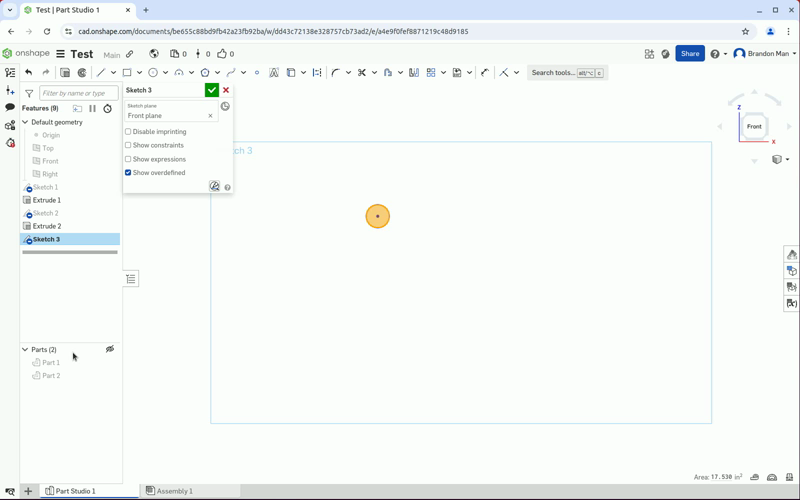
key(shift+e)
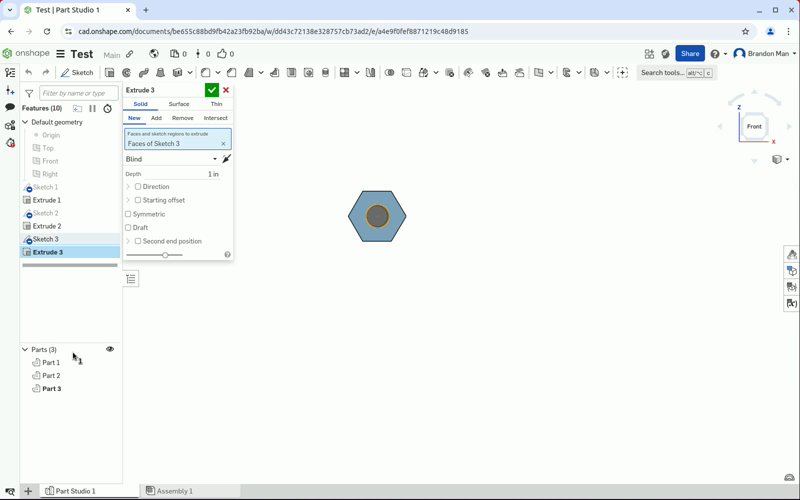
mouse_move(143, 106)
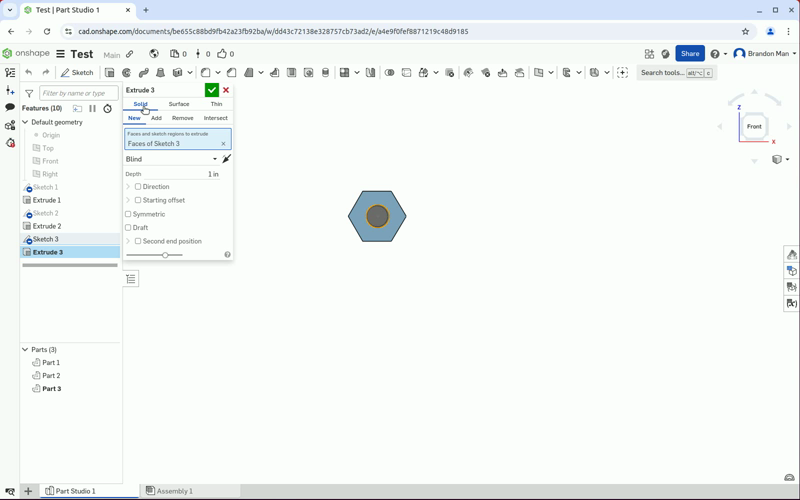
click(143, 106)
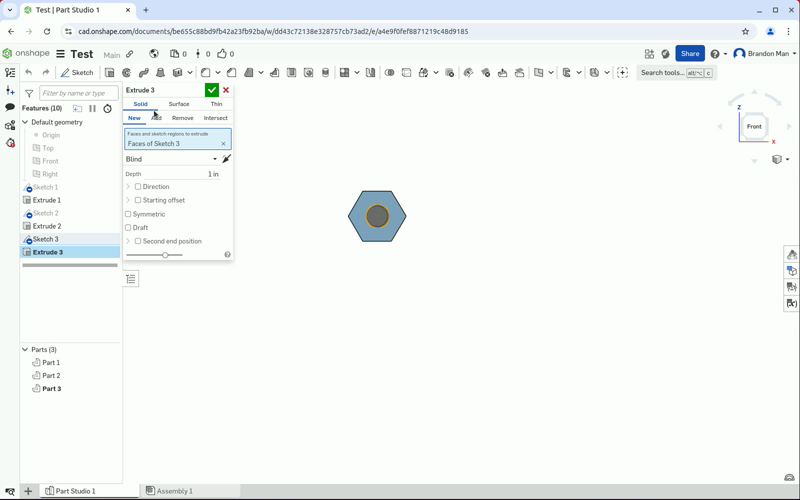
mouse_move(186, 120)
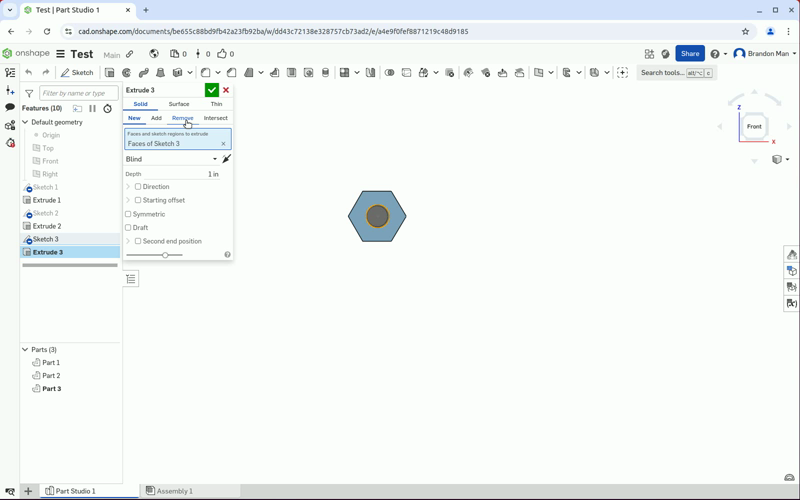
click(186, 120)
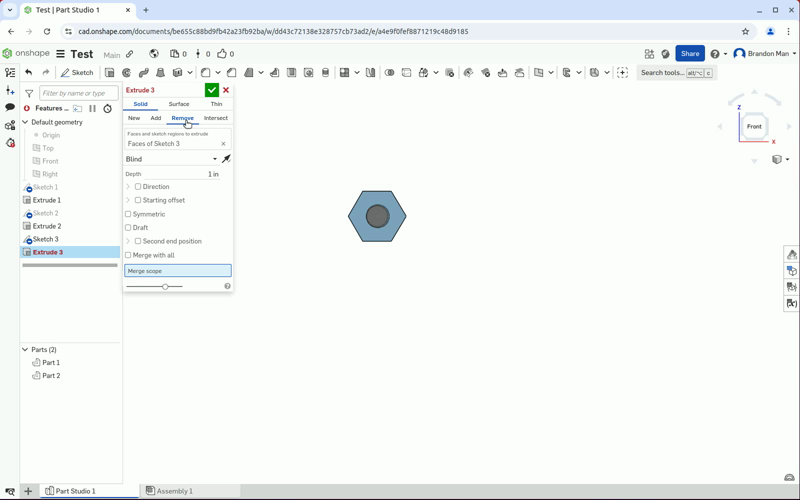
key(tab, 4)
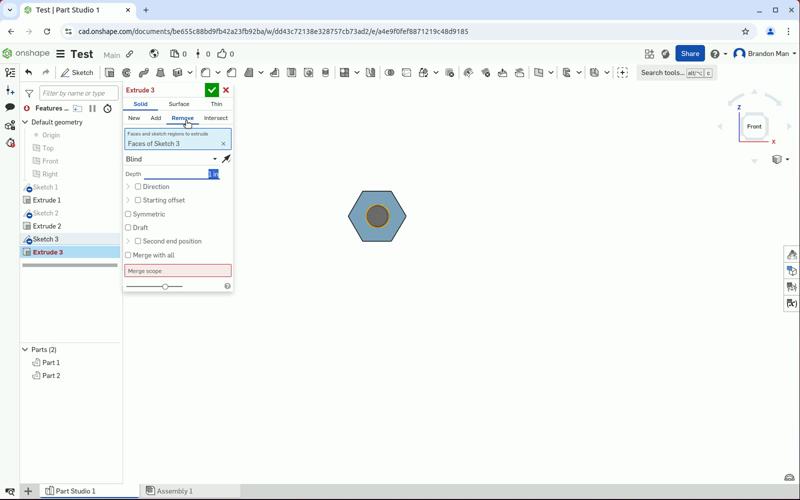
text(-14.683)
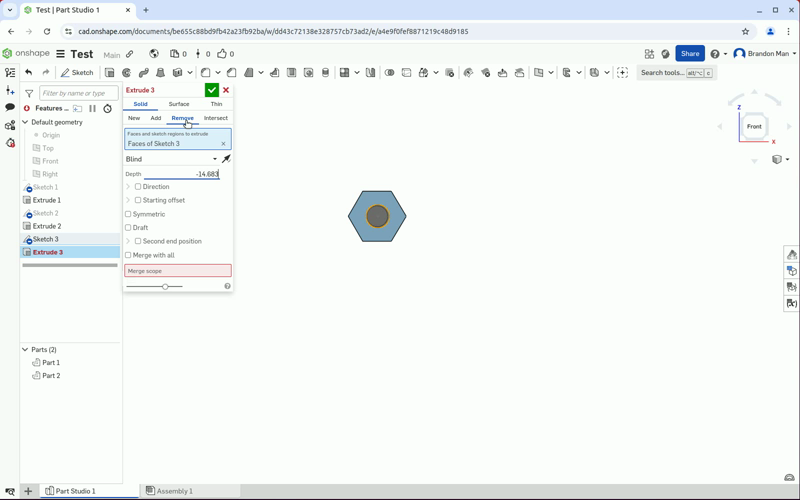
key(tab, 6)
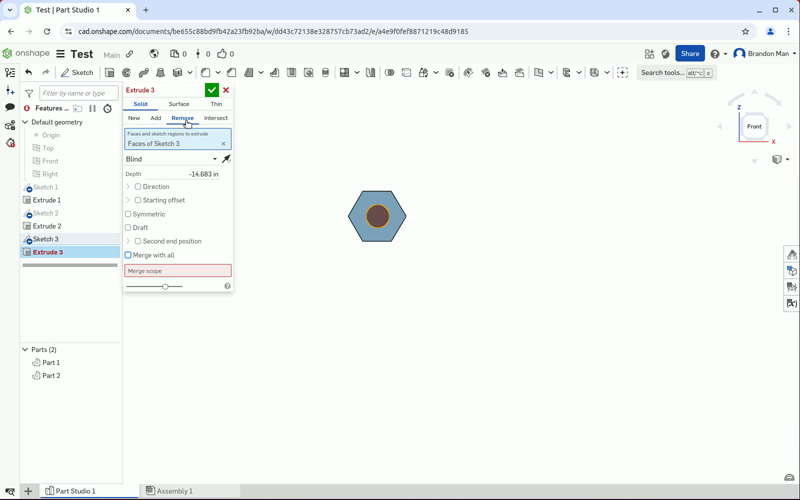
key(space)
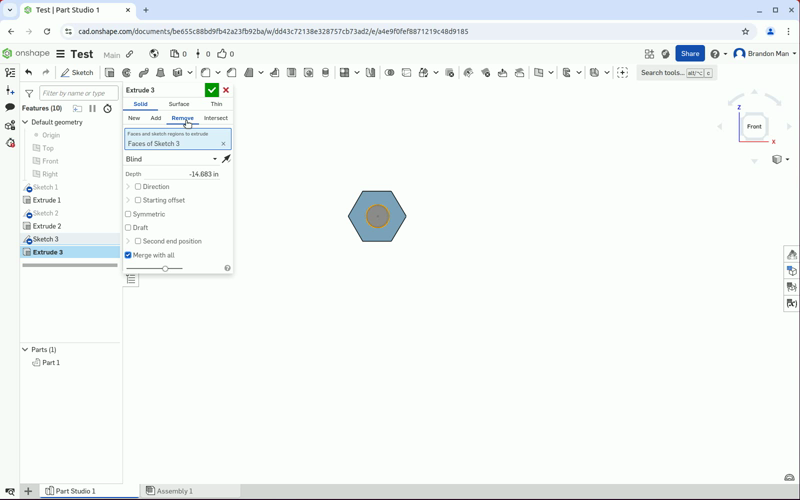
key(enter)
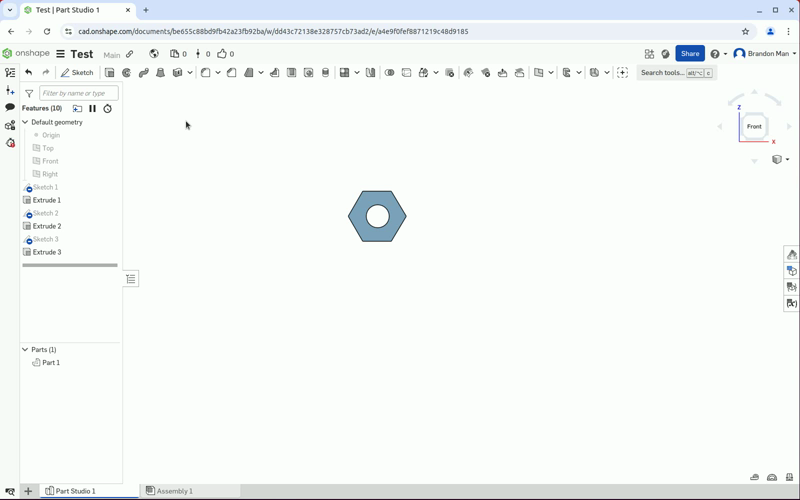
key(shift+h)
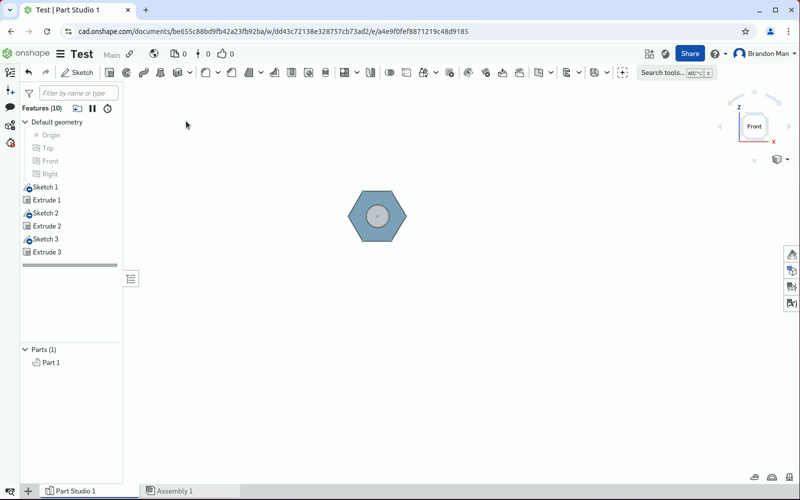
key(shift+h)
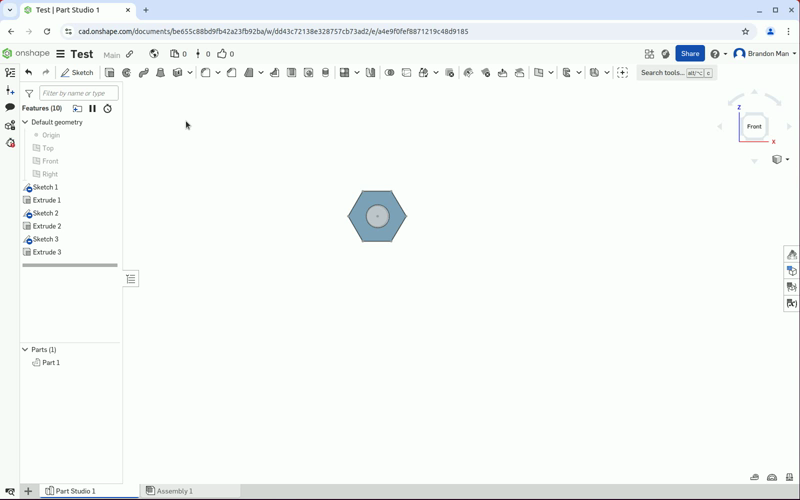
key(shift+7)
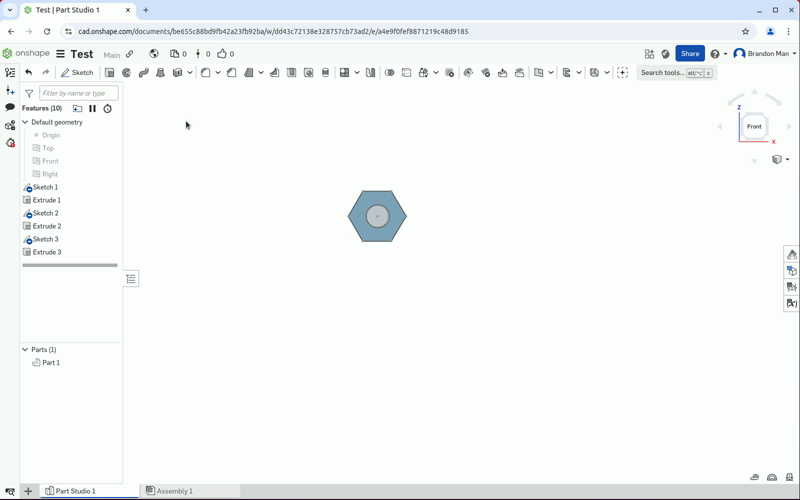
key(left, 2)
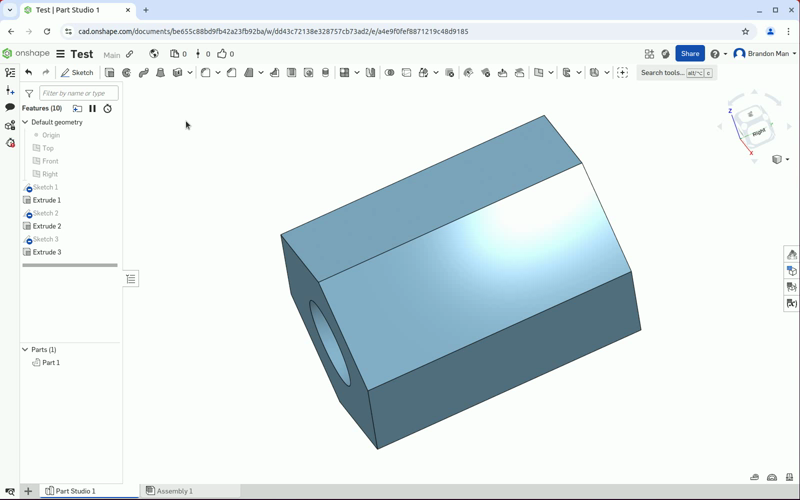
key(down, 2)
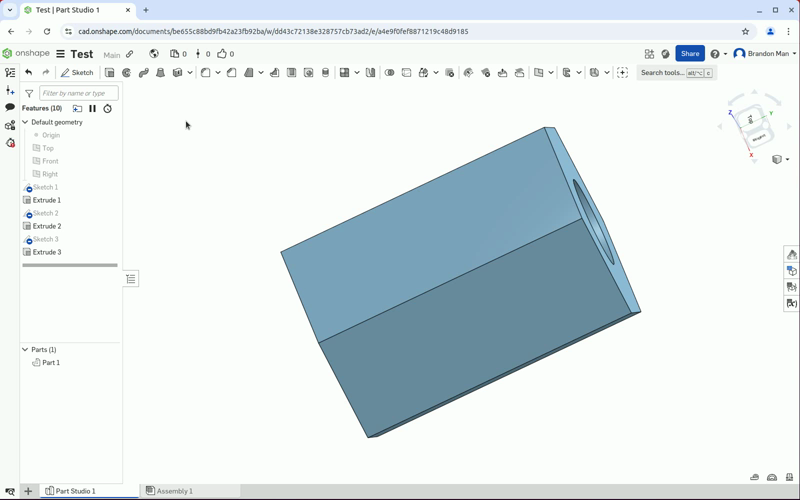
key(up, 2)
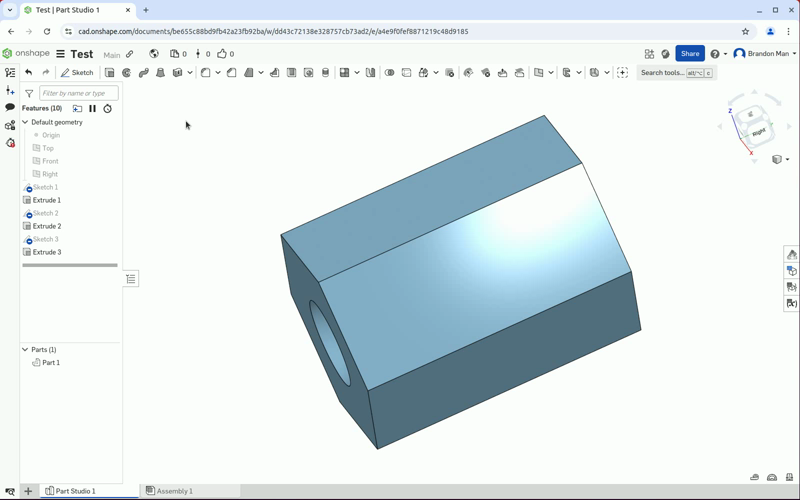
key(right, 2)
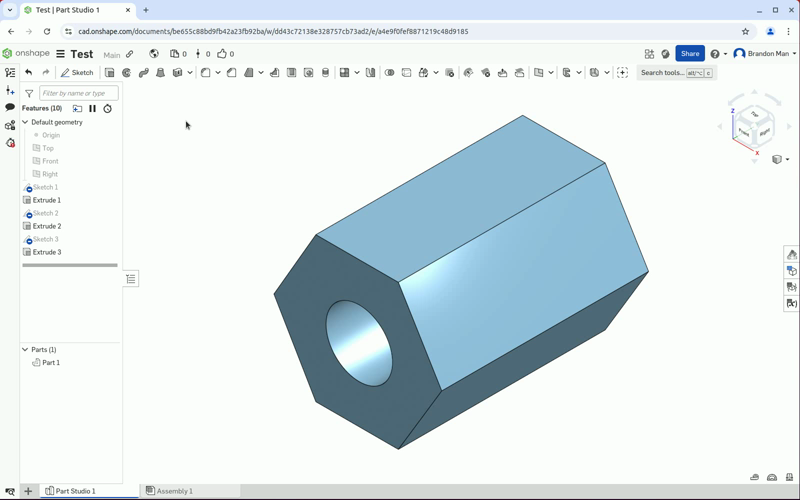
mouse_move(73, 189)
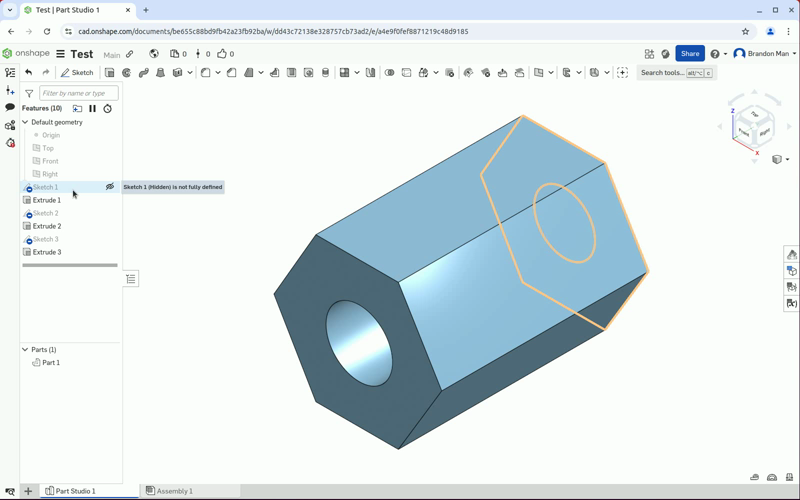
click(73, 189)